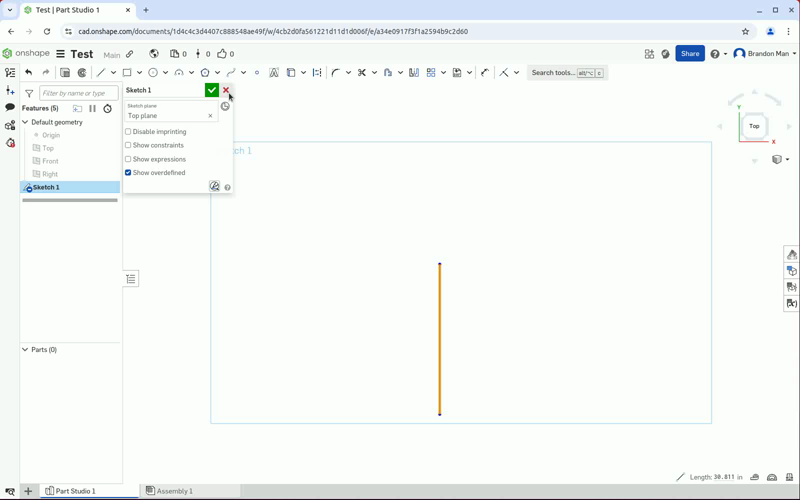
key(shift+h)
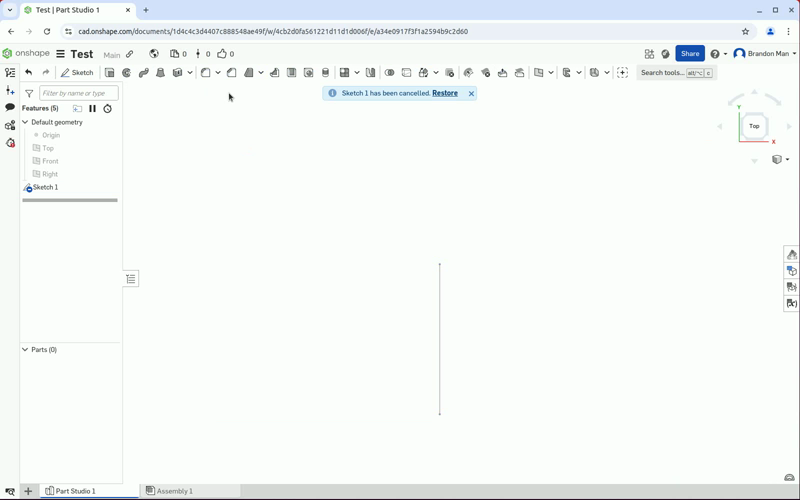
key(shift+s)
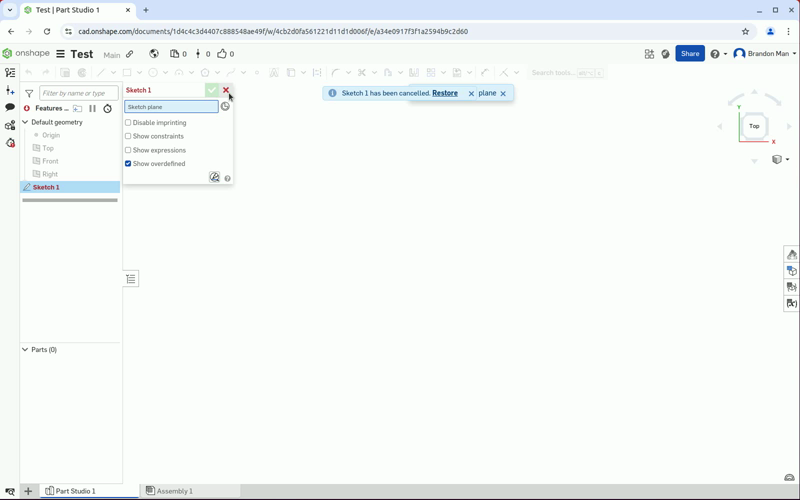
mouse_move(73, 150)
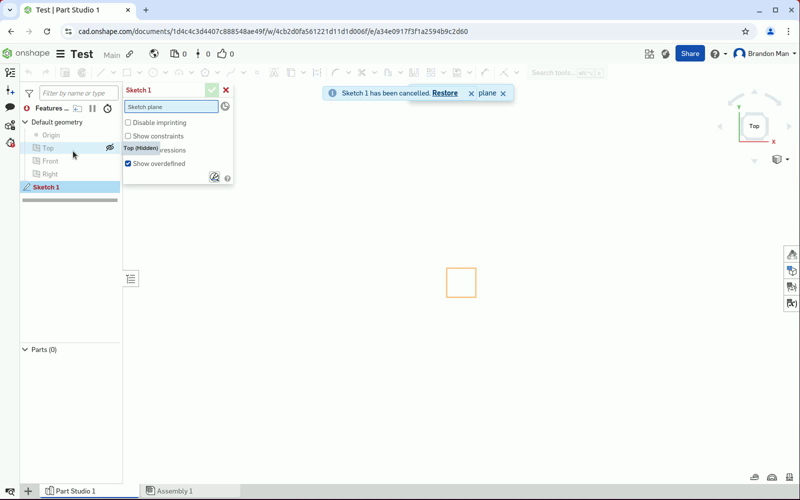
click(73, 150)
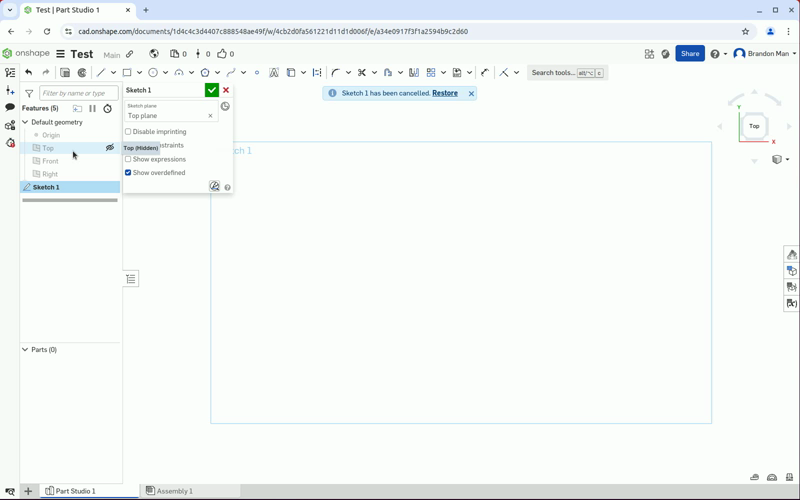
mouse_move(73, 352)
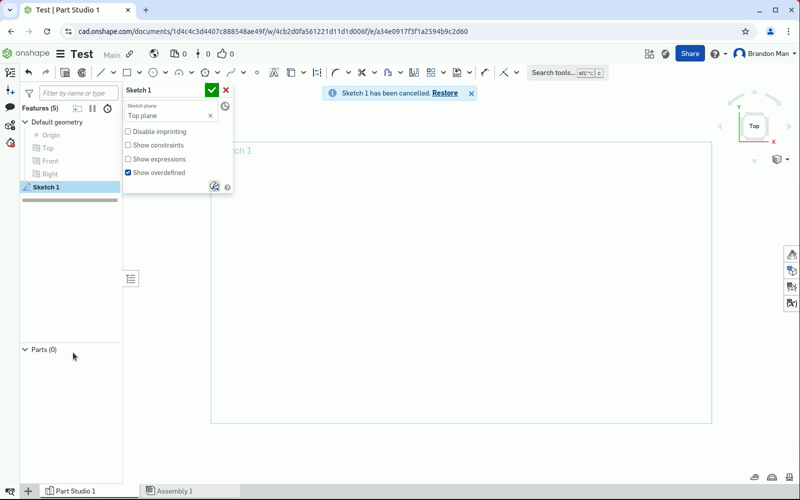
key(y)
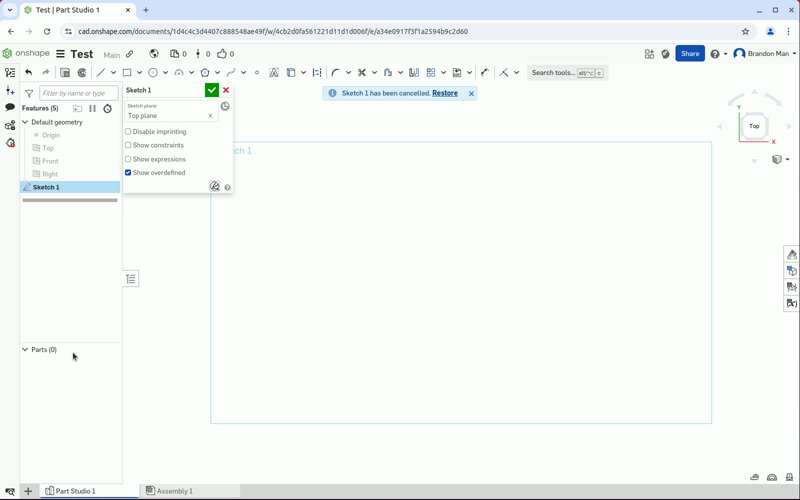
key(c)
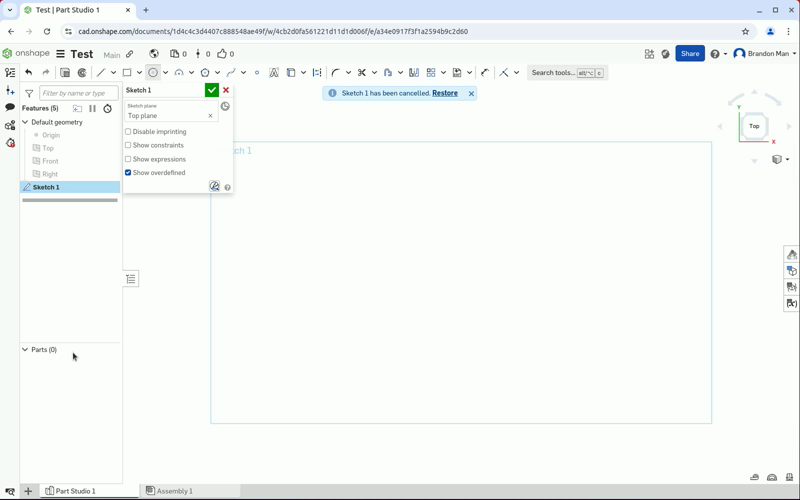
key_down(shift)
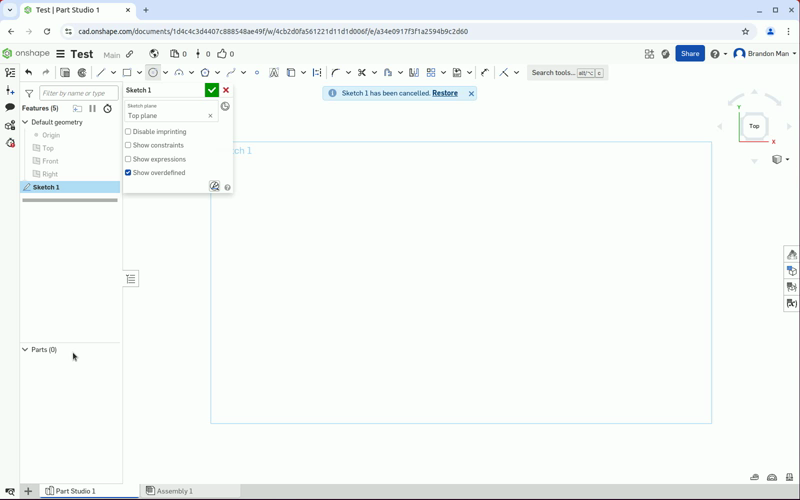
mouse_move(461, 282)
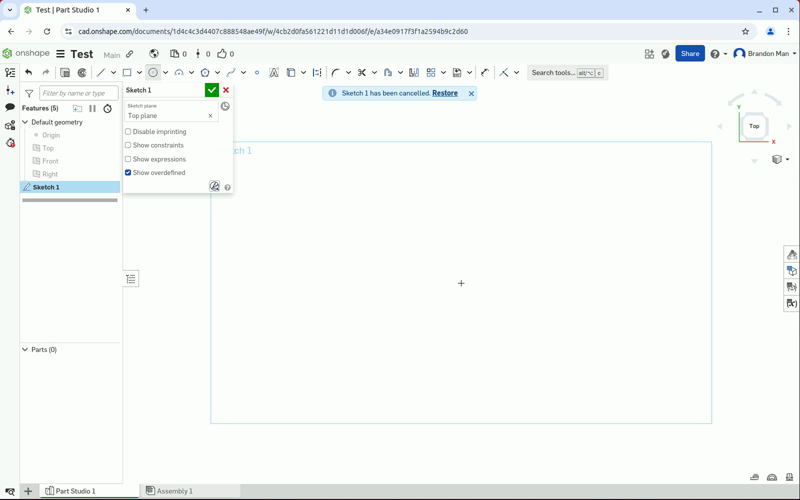
click(461, 282)
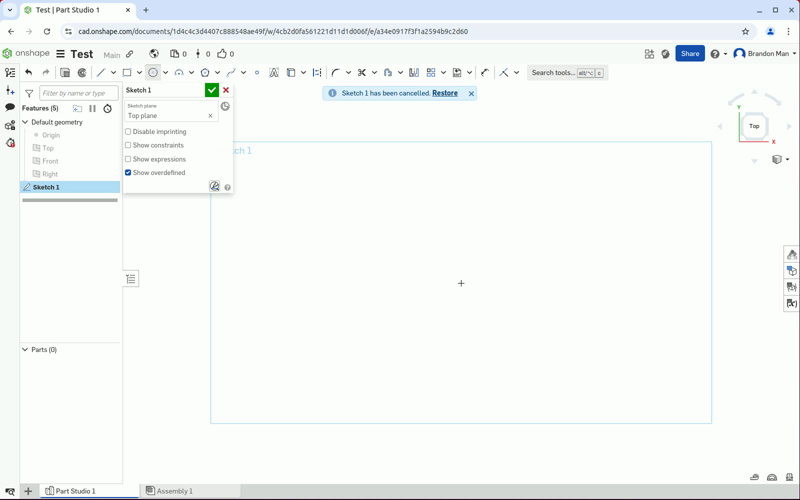
key_up(shift)
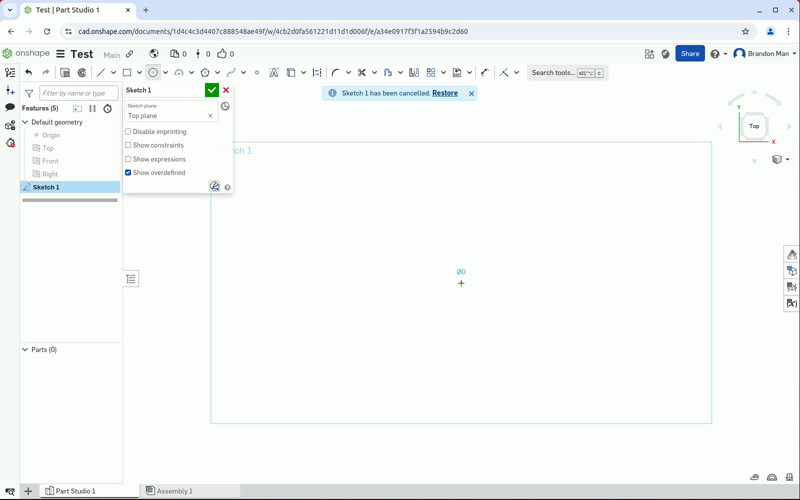
mouse_move(574, 282)
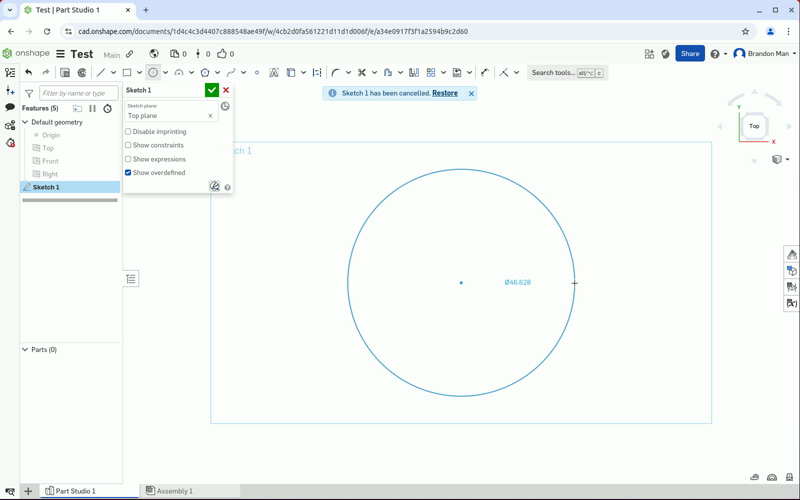
click(574, 282)
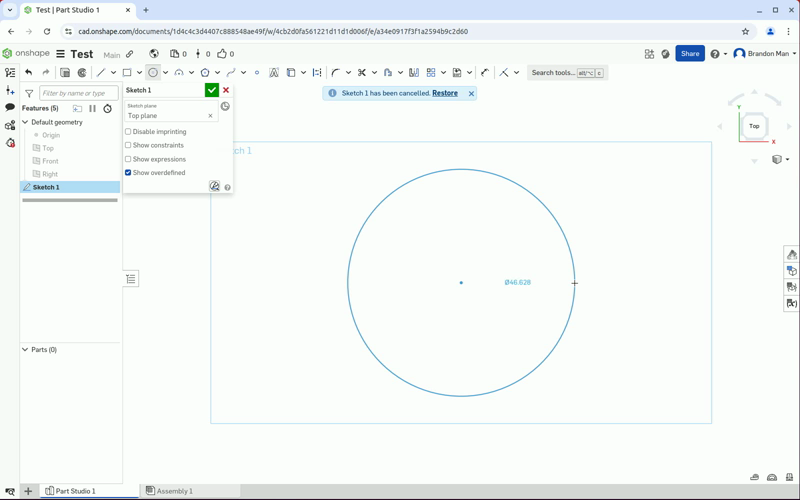
key(esc)
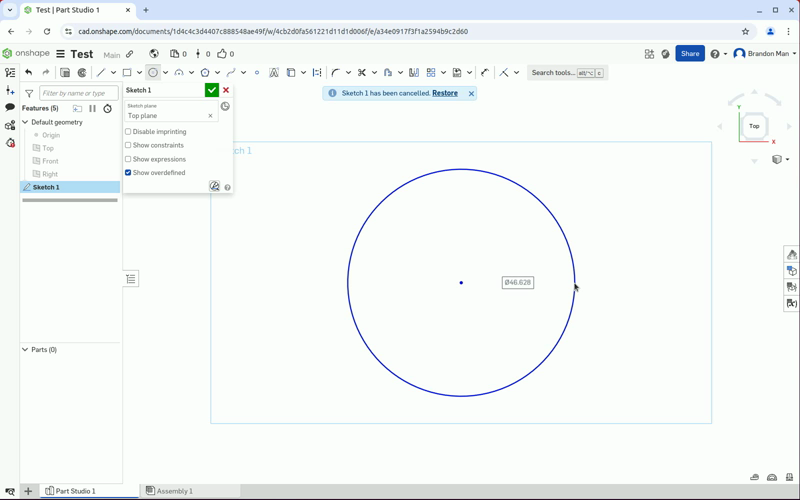
key(c)
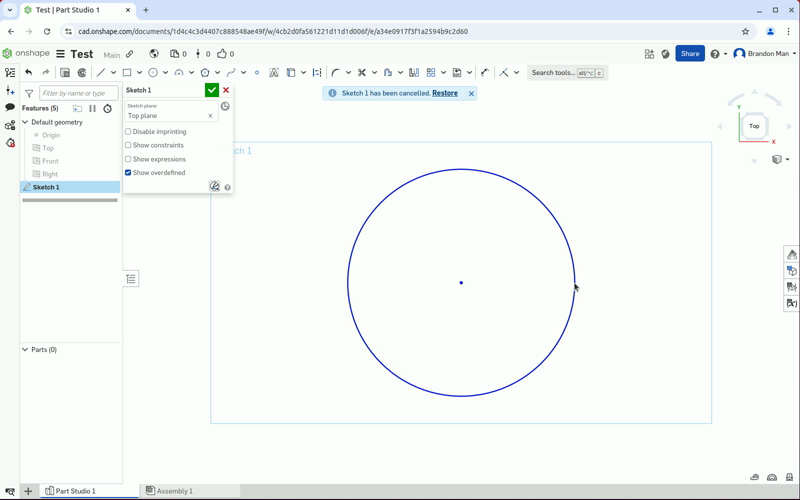
key_down(shift)
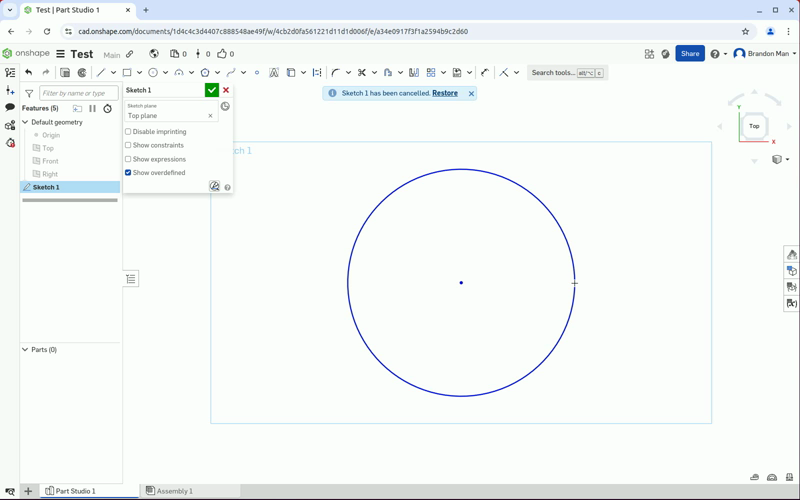
mouse_move(461, 282)
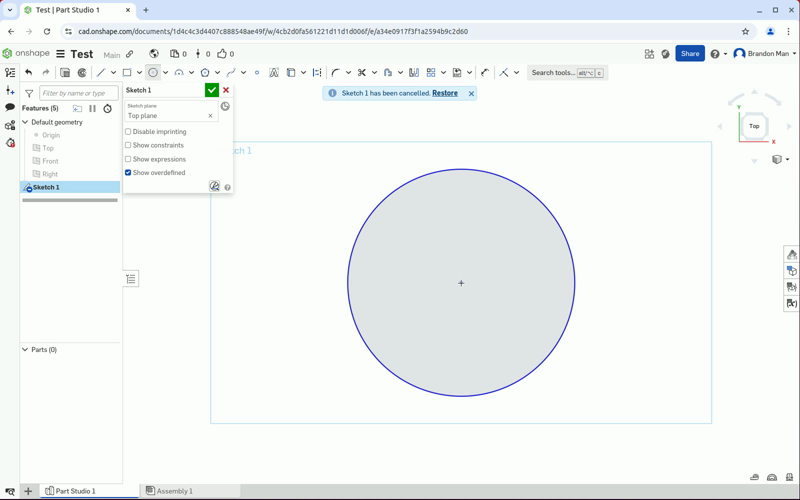
click(461, 282)
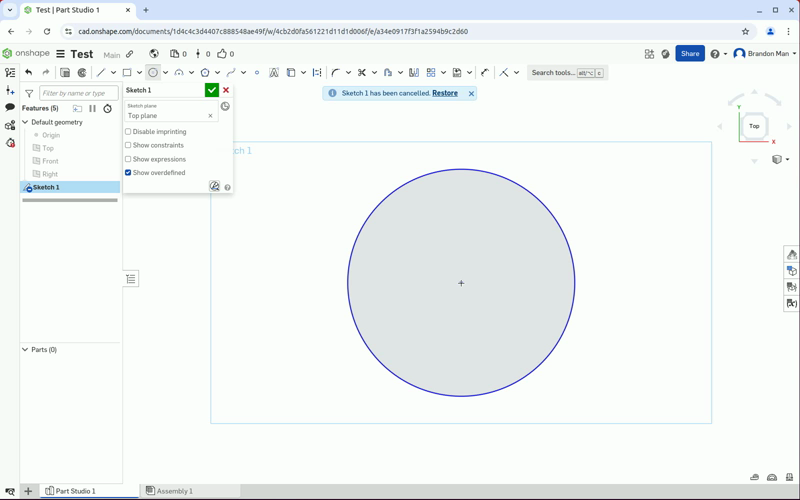
key_up(shift)
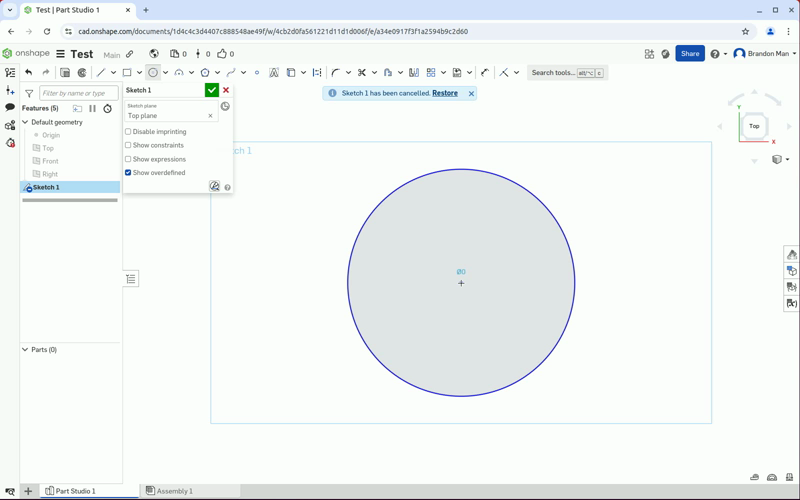
mouse_move(550, 282)
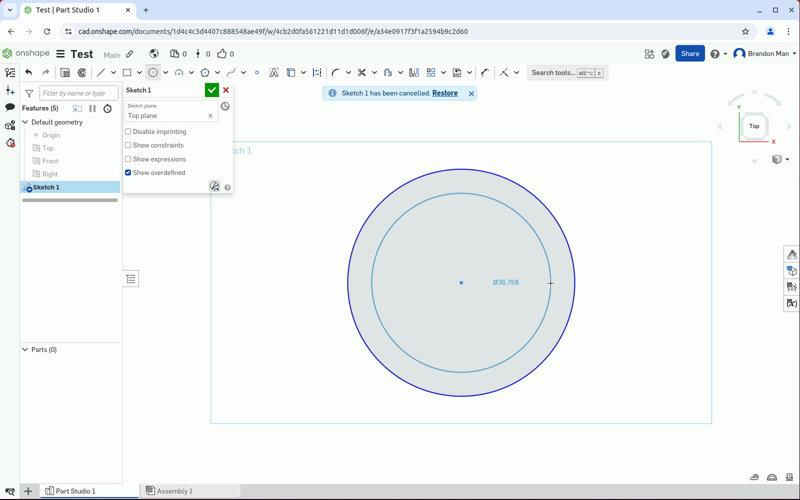
click(550, 282)
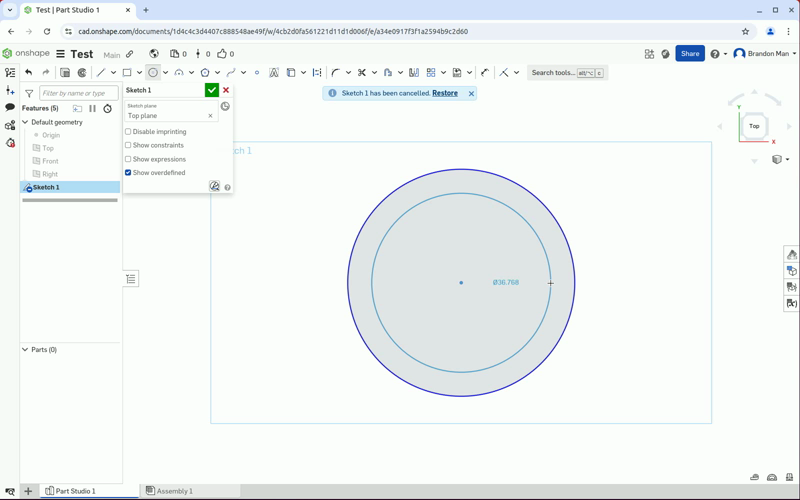
key(esc)
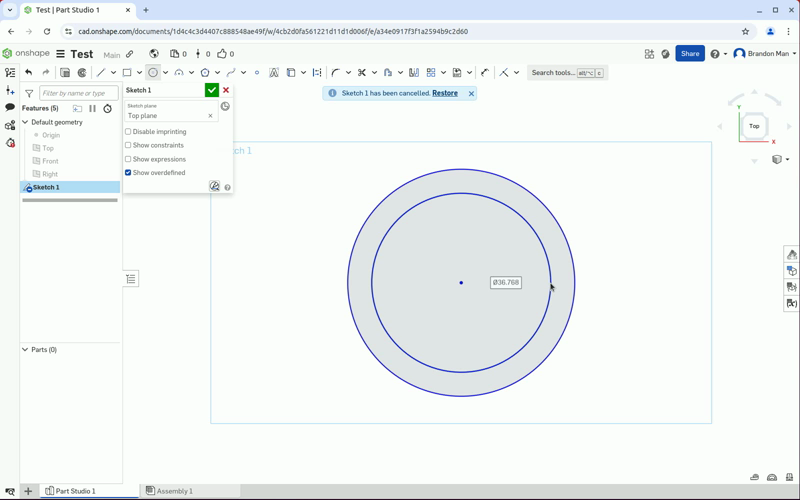
mouse_move(430, 378)
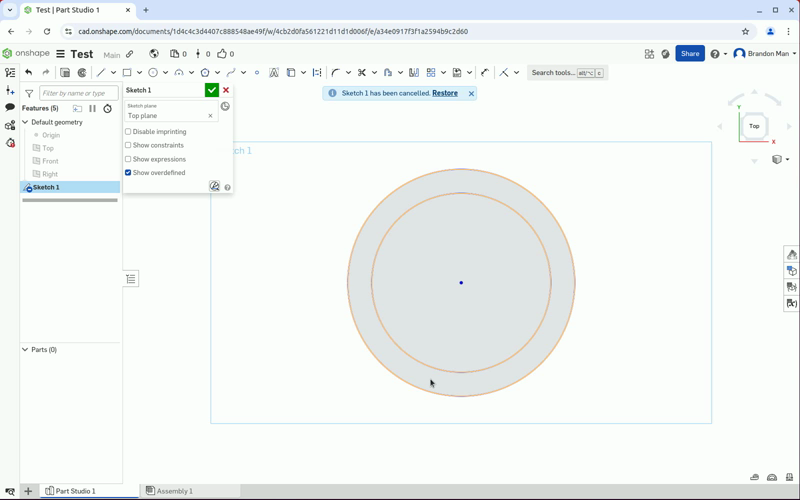
click(430, 378)
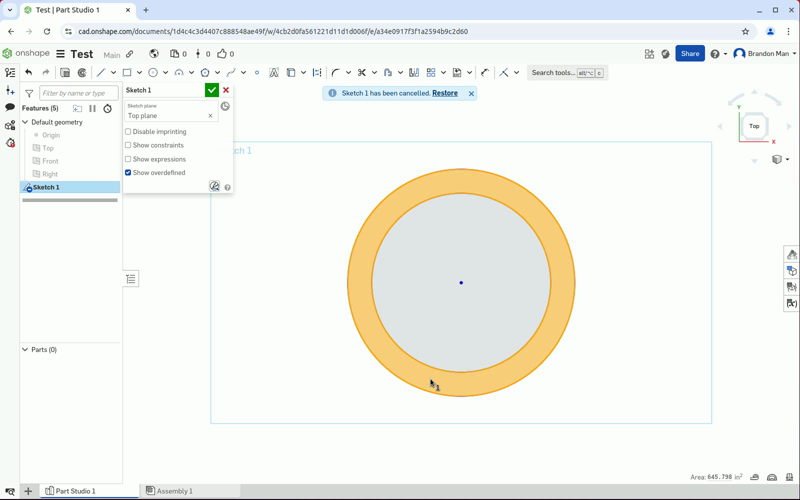
mouse_move(73, 352)
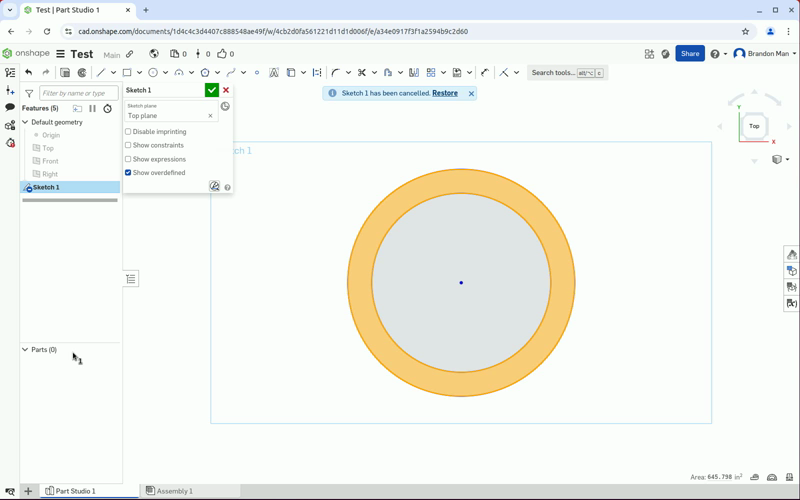
key(shift+y)
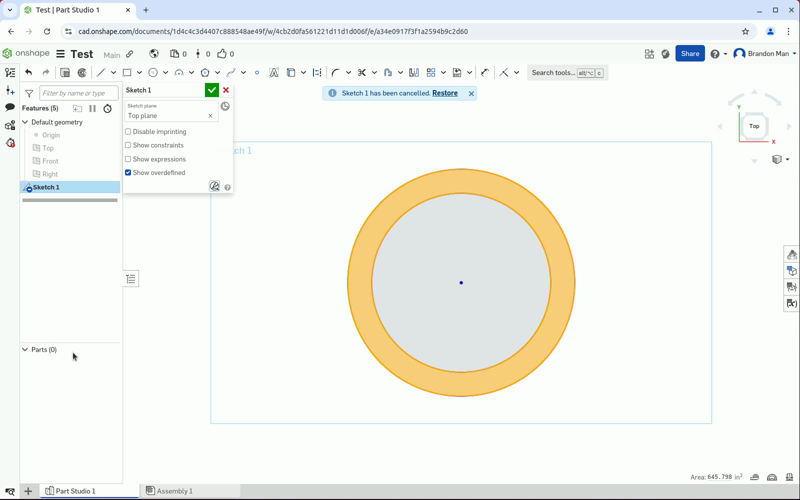
key(shift+e)
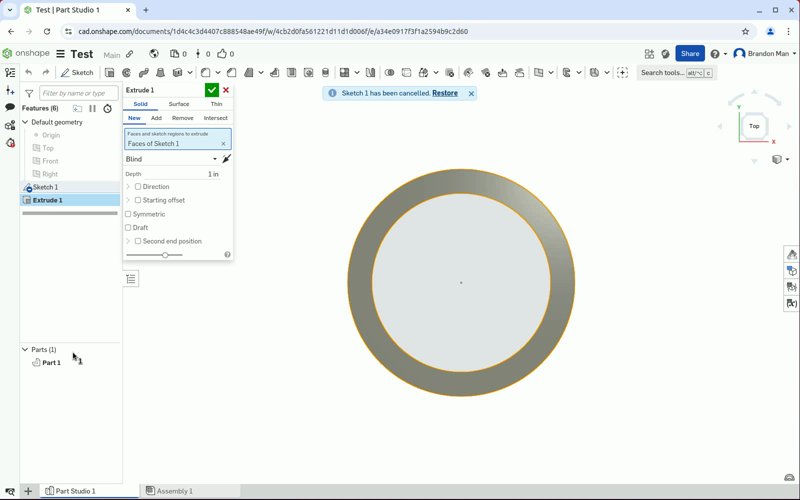
mouse_move(143, 106)
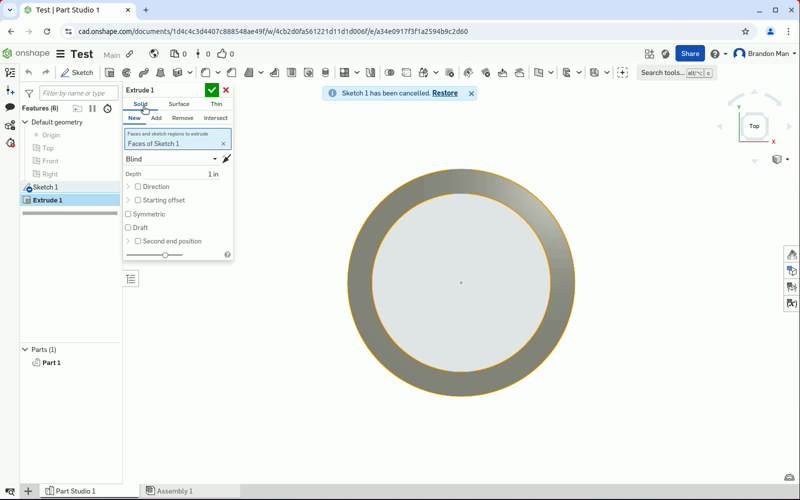
click(143, 106)
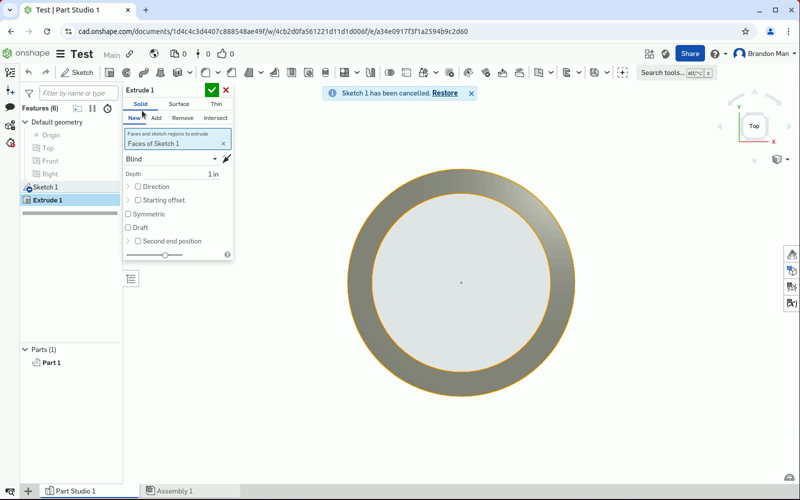
mouse_move(137, 120)
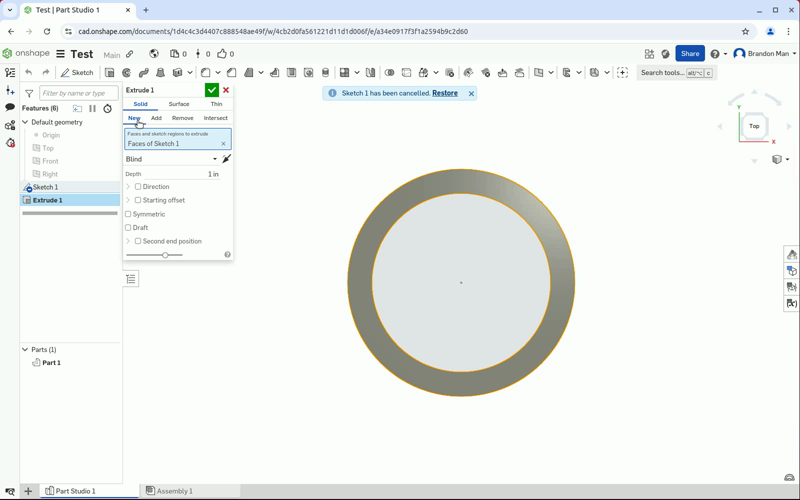
click(137, 120)
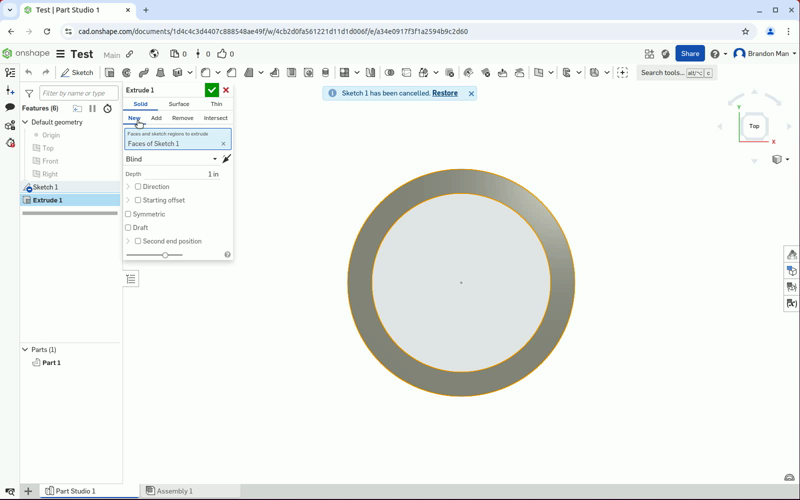
key(tab, 4)
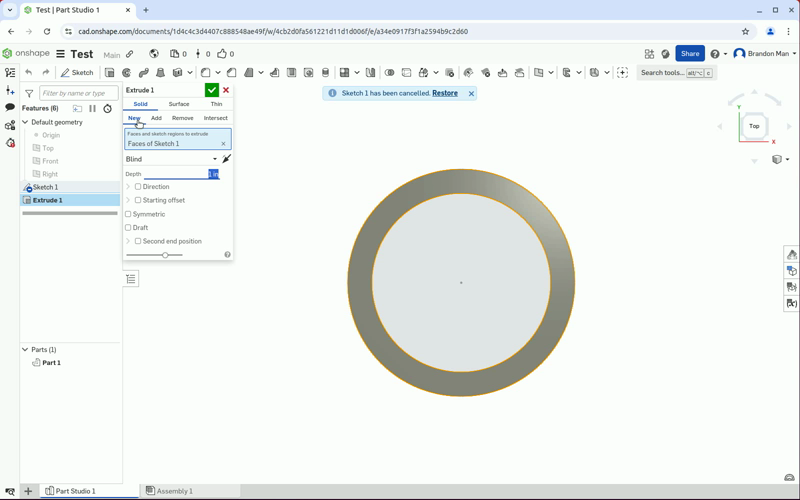
text(5.055)
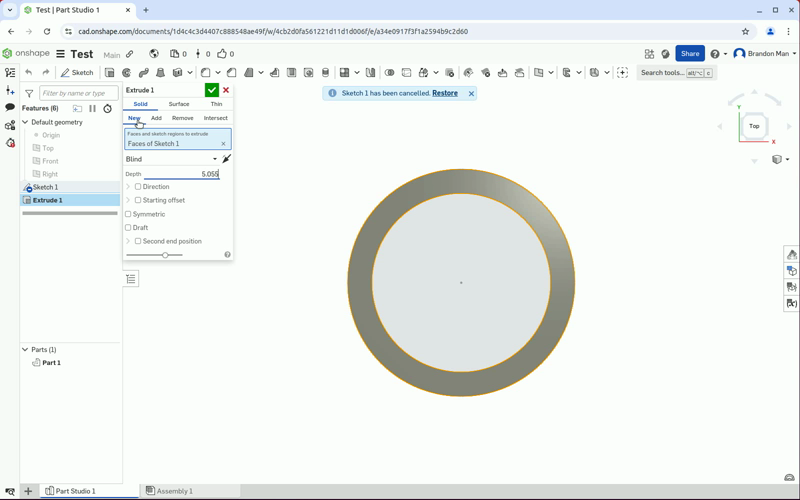
key(enter)
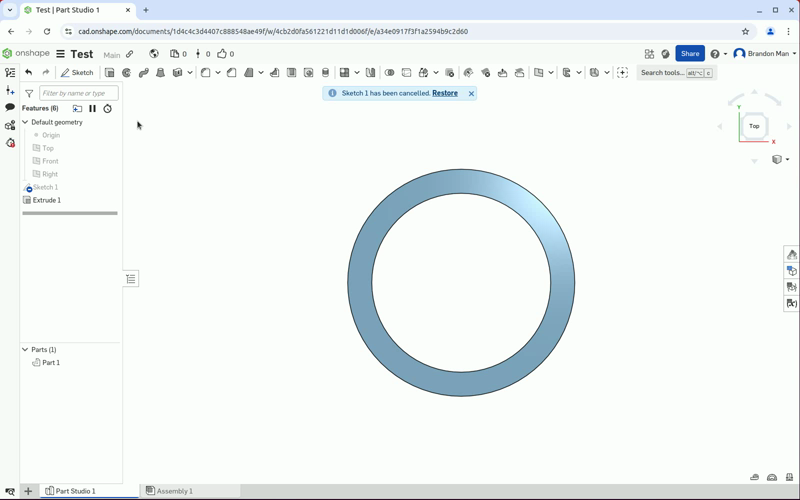
key(shift+h)
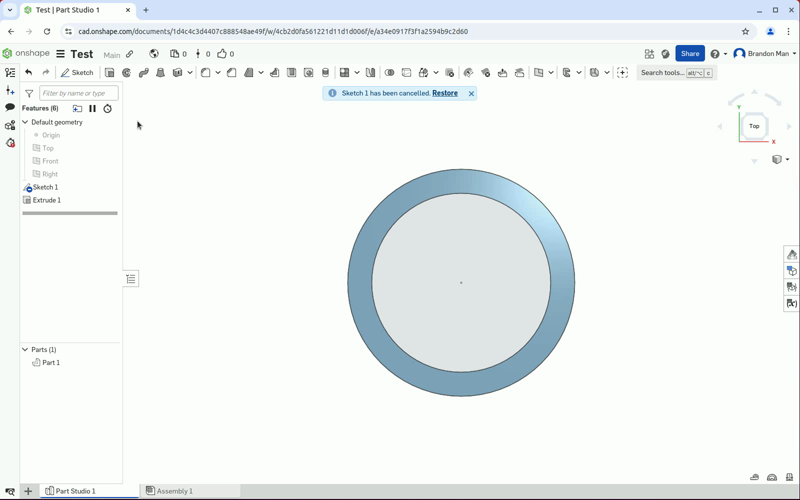
key(shift+h)
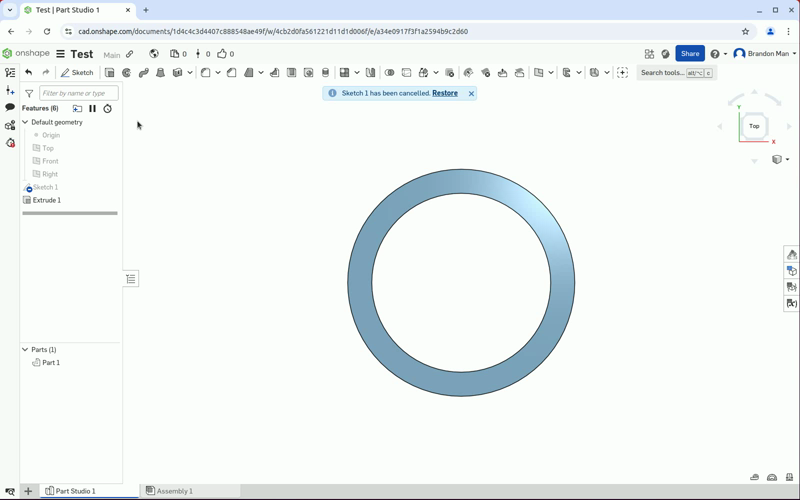
mouse_move(73, 189)
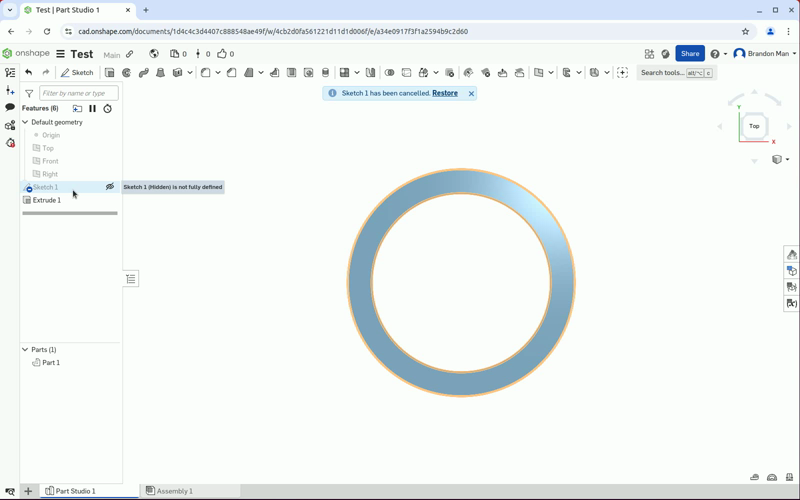
click(73, 189)
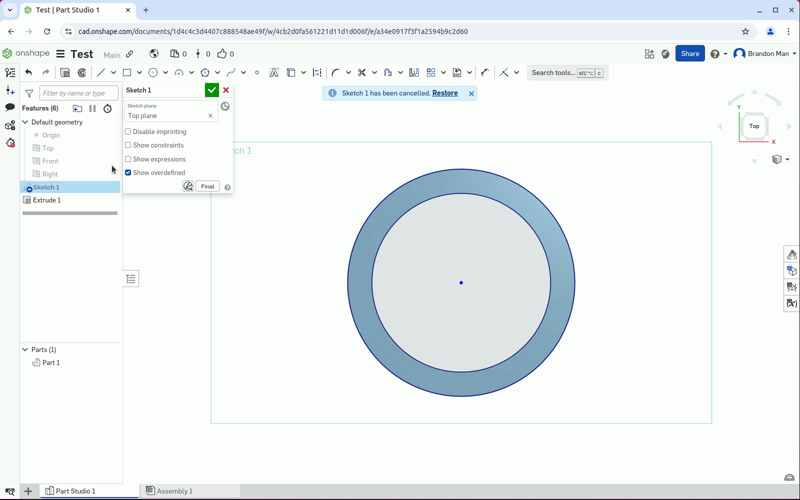
mouse_move(229, 92)
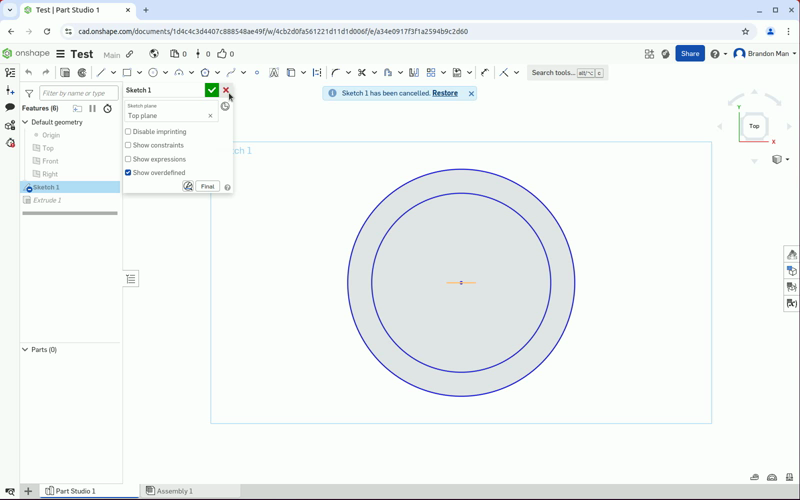
click(229, 92)
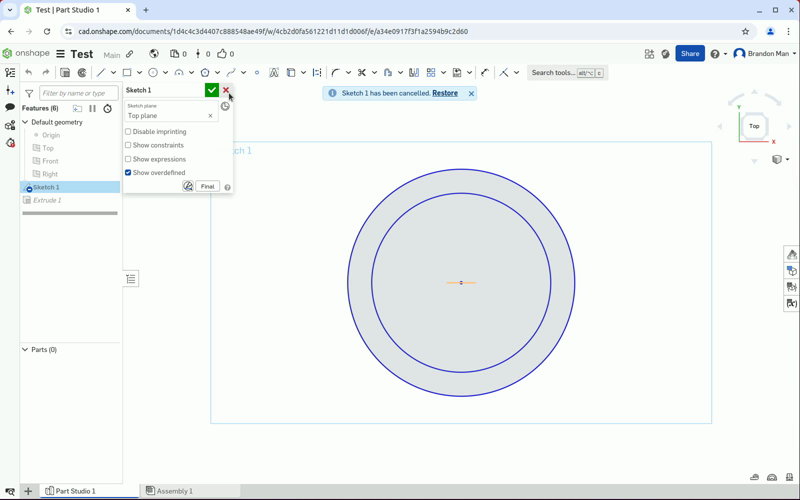
key(shift+s)
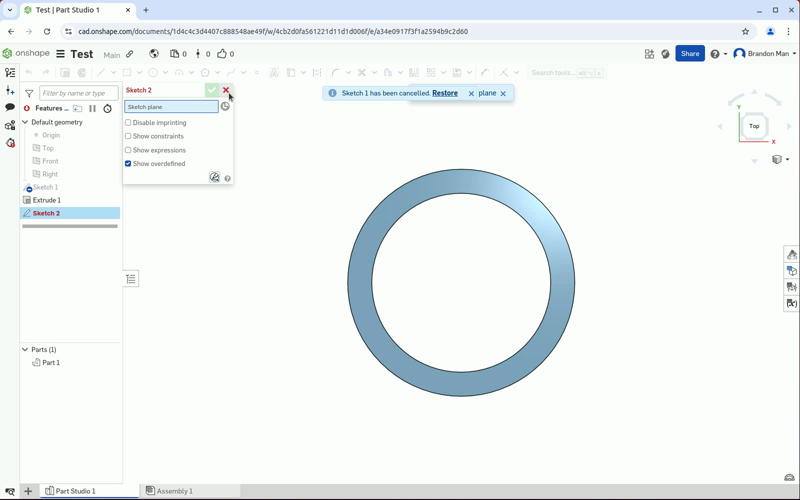
mouse_move(73, 150)
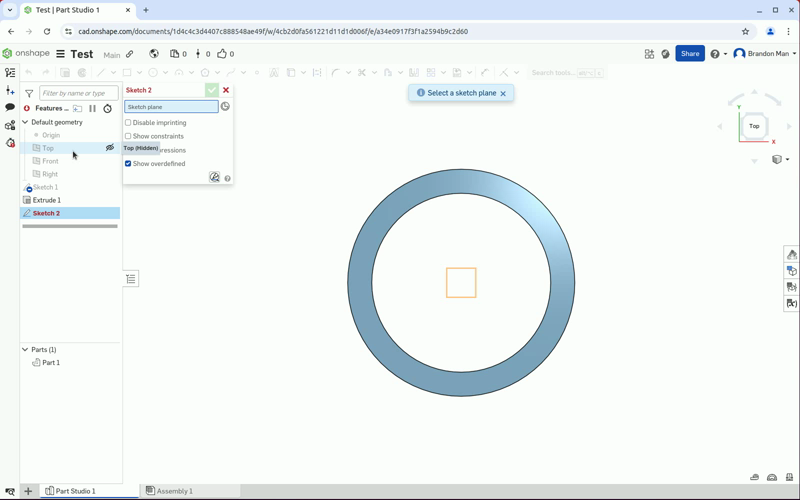
click(73, 150)
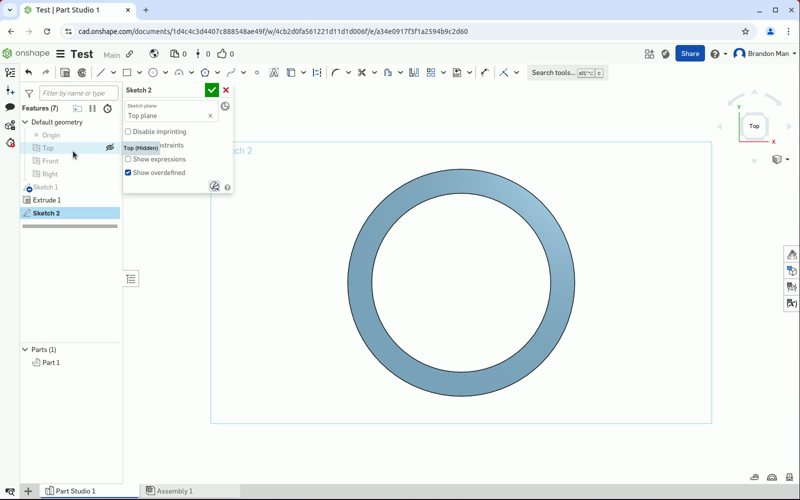
mouse_move(73, 352)
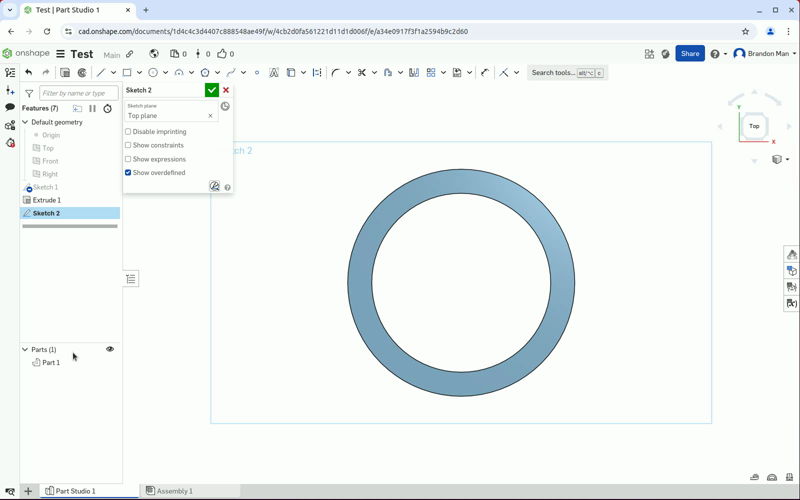
key(y)
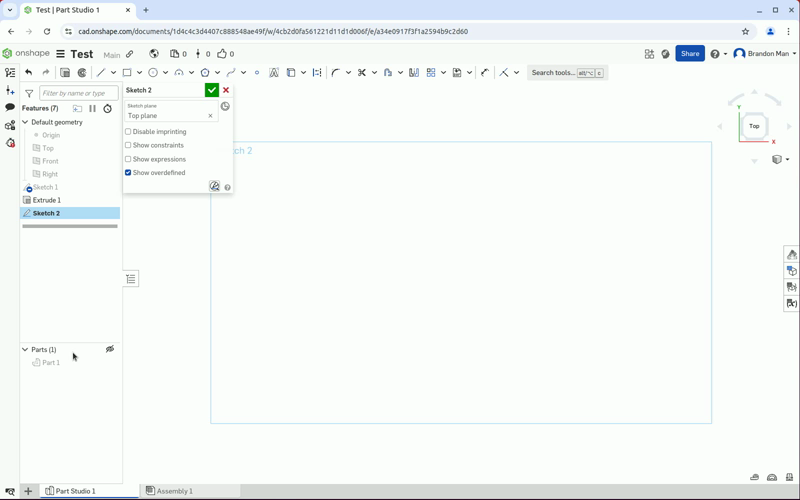
key(c)
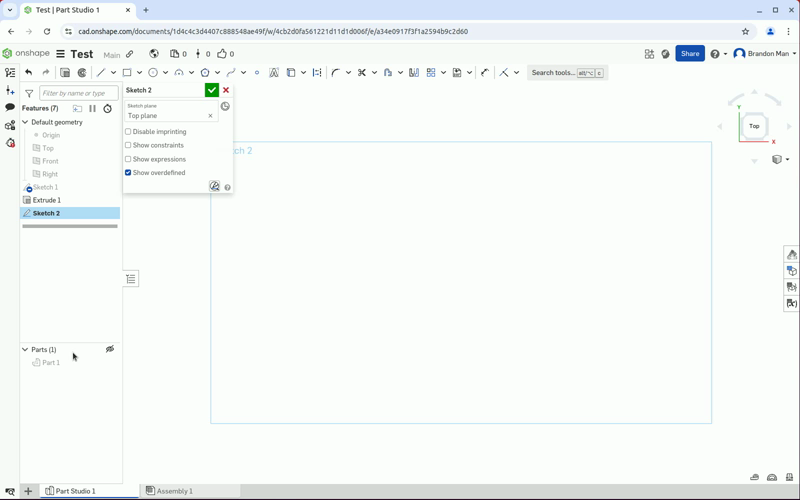
key_down(shift)
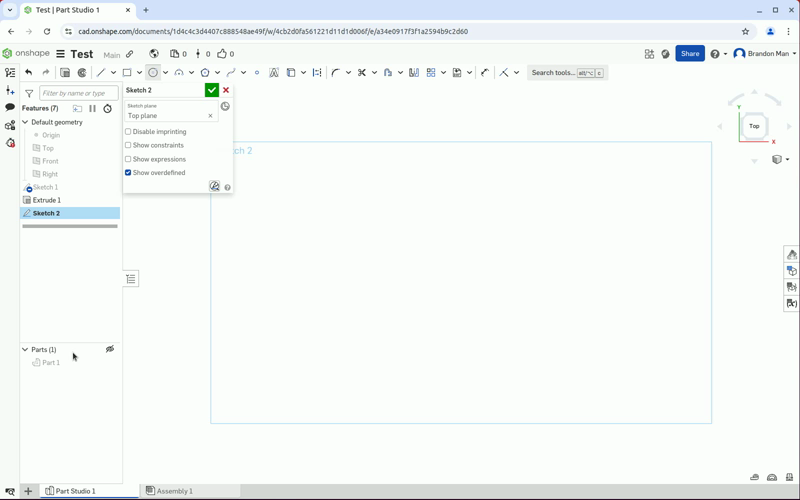
mouse_move(461, 282)
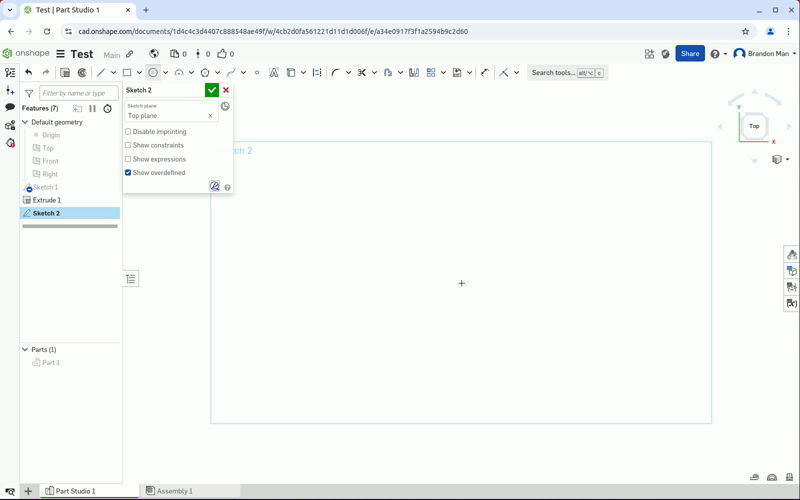
click(461, 282)
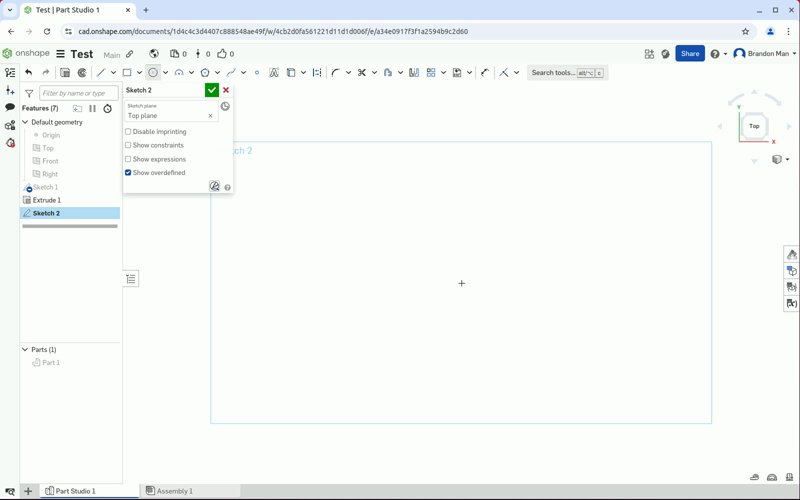
key_up(shift)
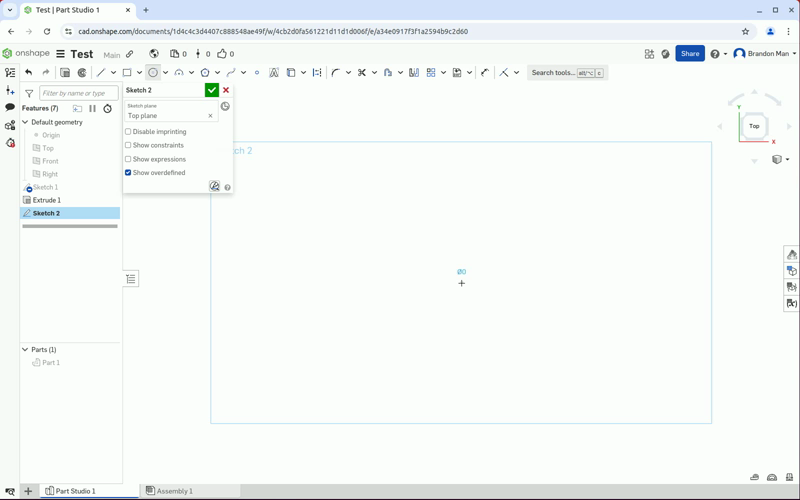
mouse_move(553, 282)
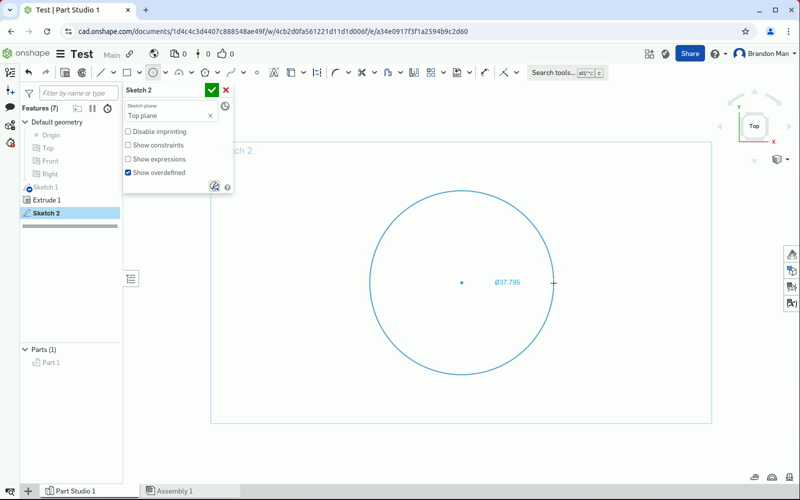
click(553, 282)
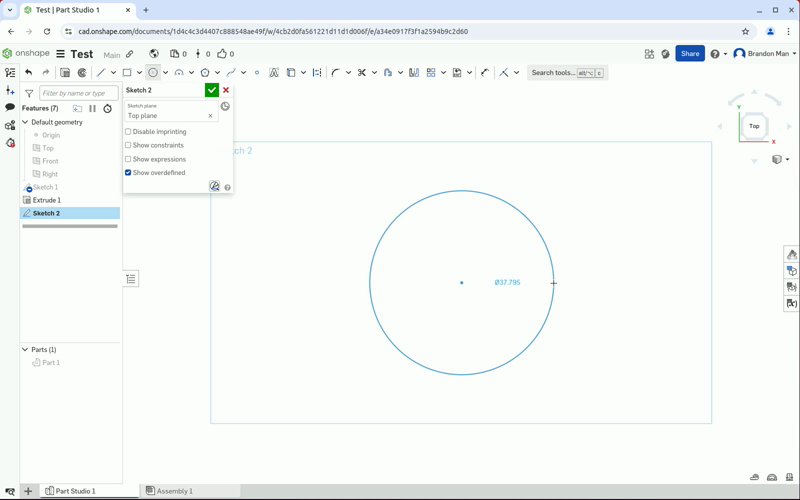
key(esc)
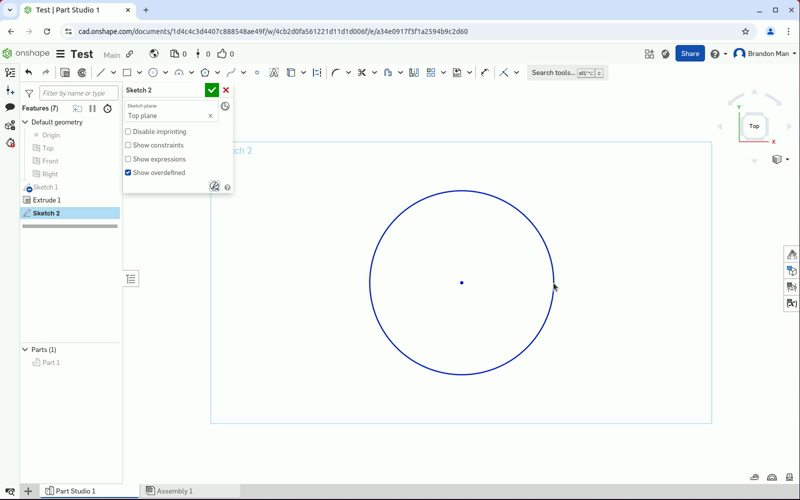
mouse_move(511, 319)
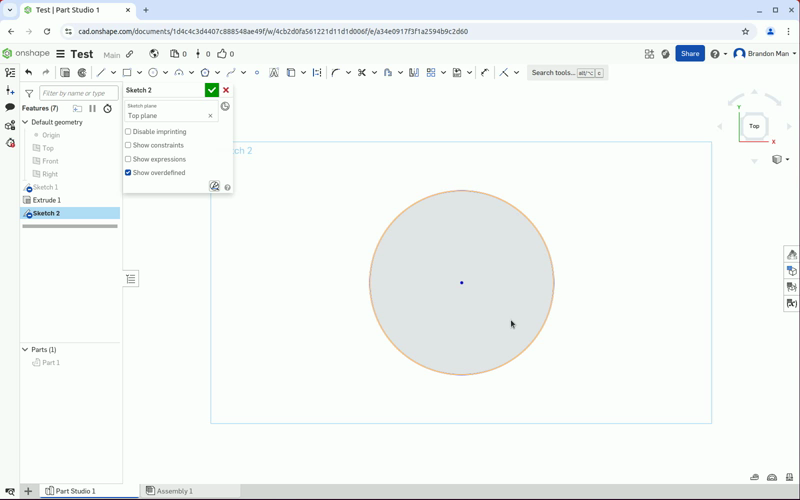
click(511, 319)
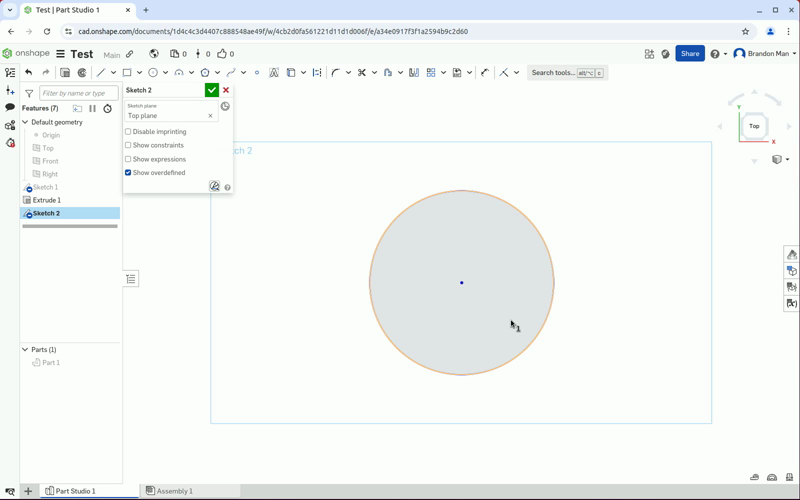
mouse_move(73, 352)
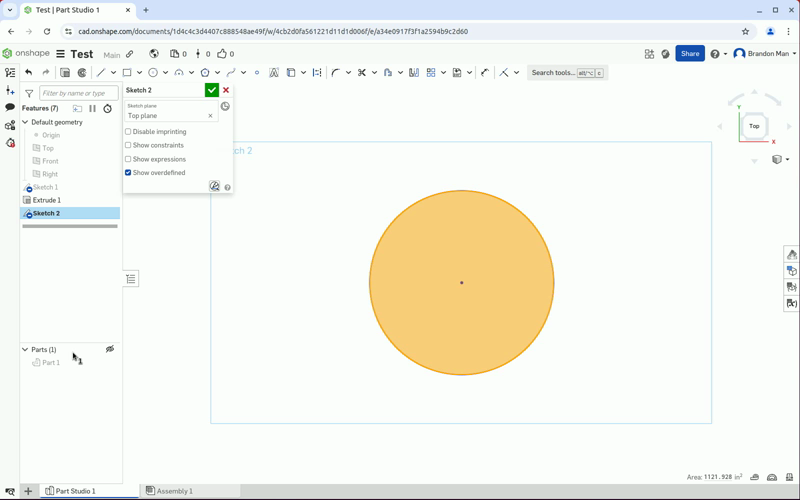
key(shift+y)
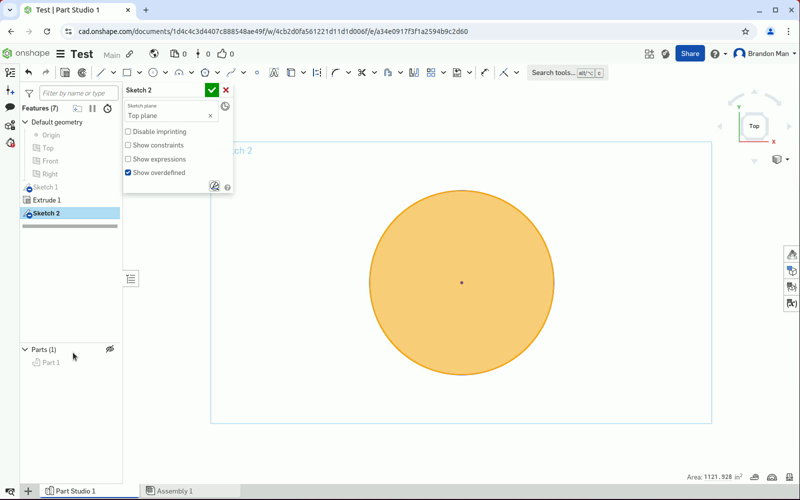
key(shift+e)
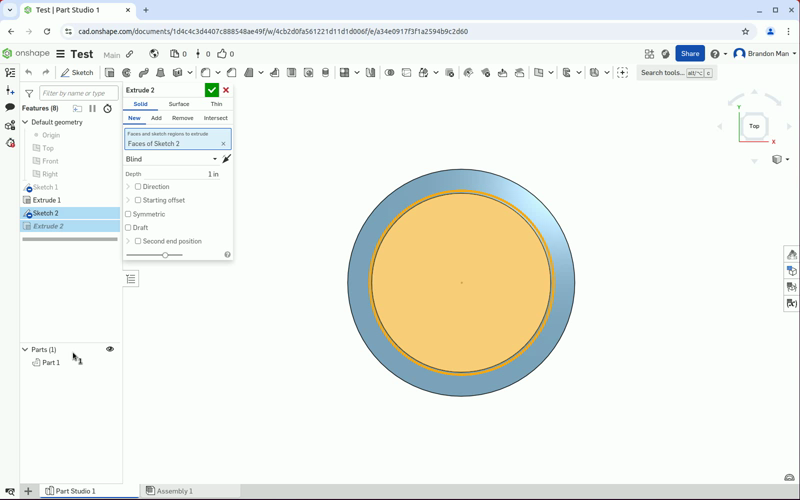
mouse_move(143, 106)
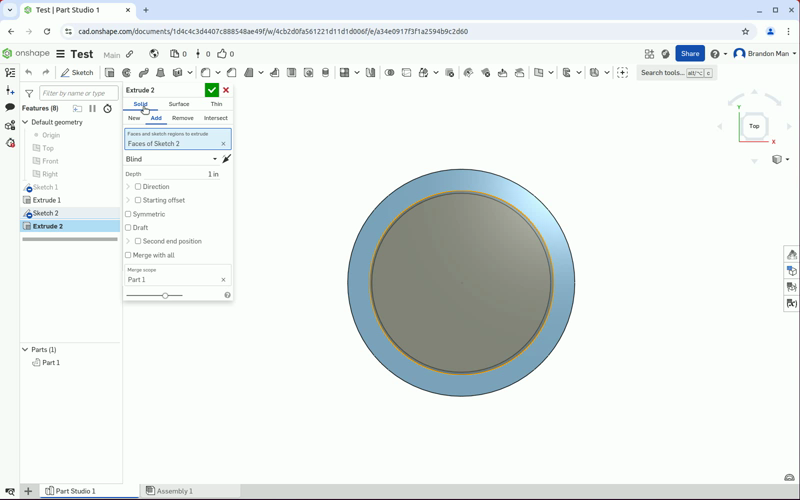
click(143, 106)
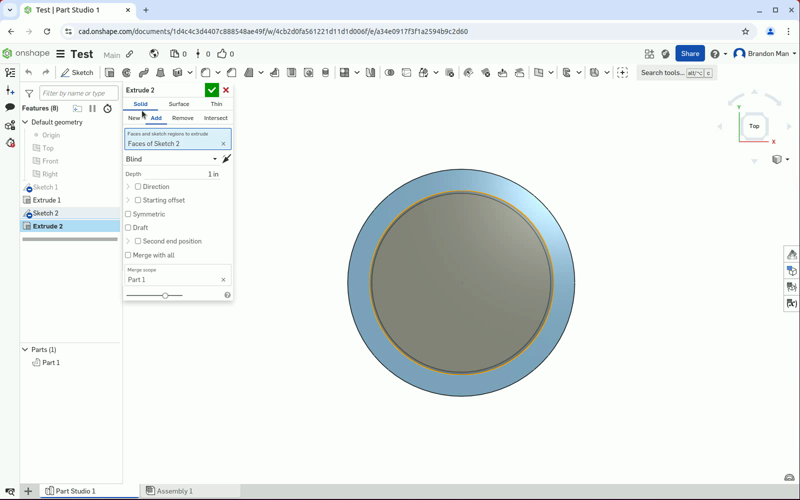
mouse_move(137, 120)
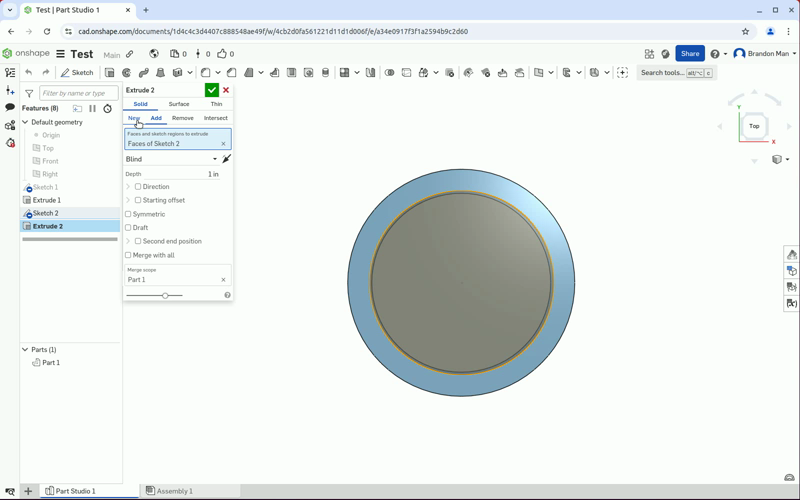
click(137, 120)
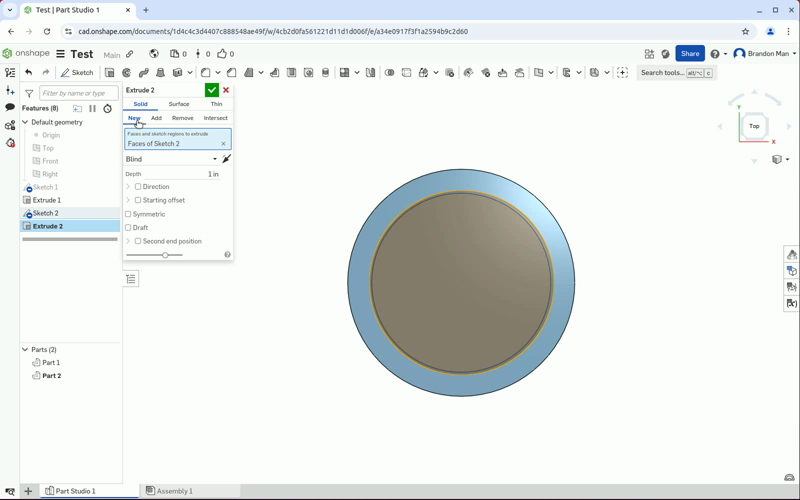
key(tab, 4)
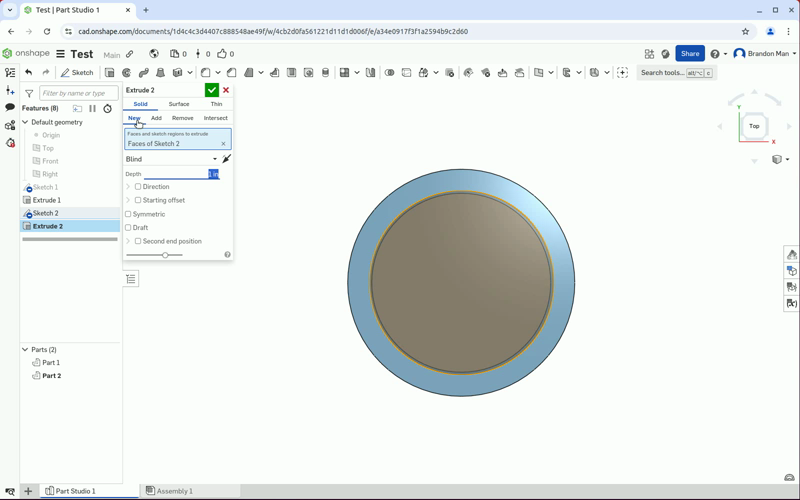
text(5.055)
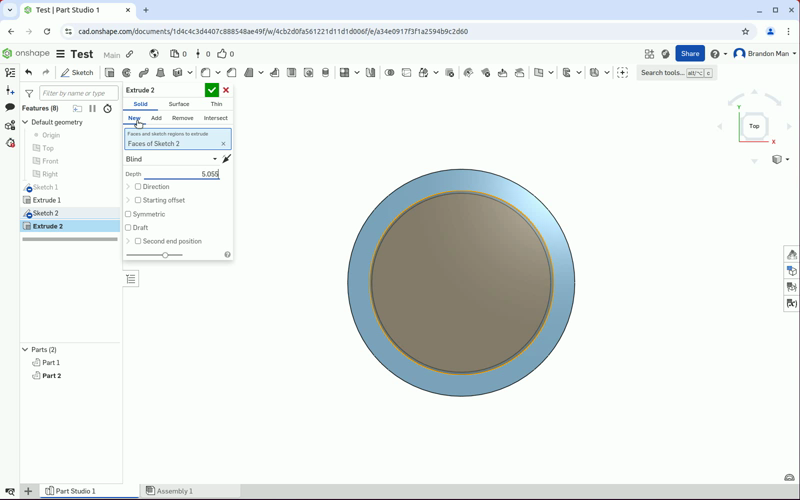
key(enter)
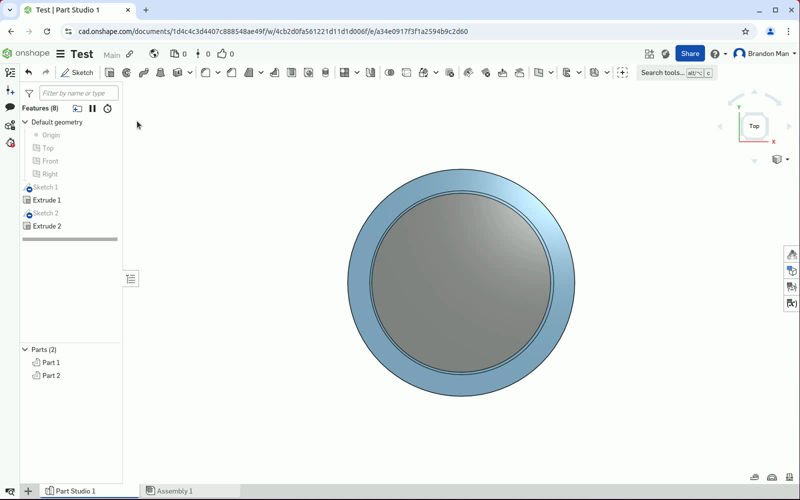
key(shift+h)
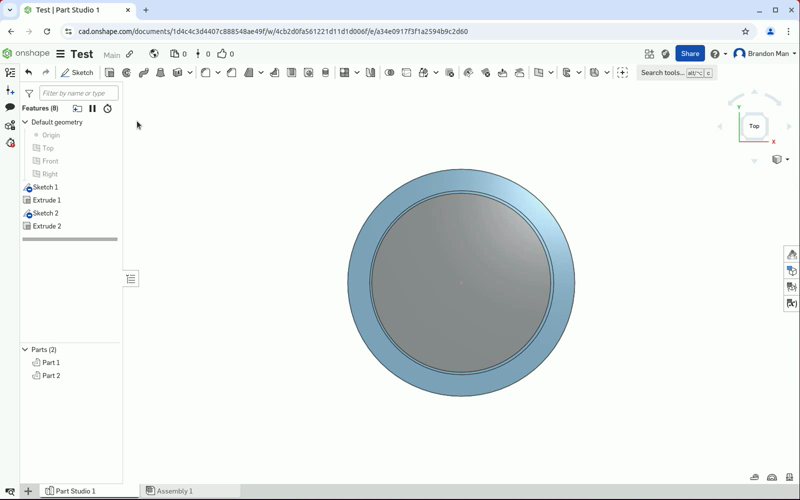
key(shift+h)
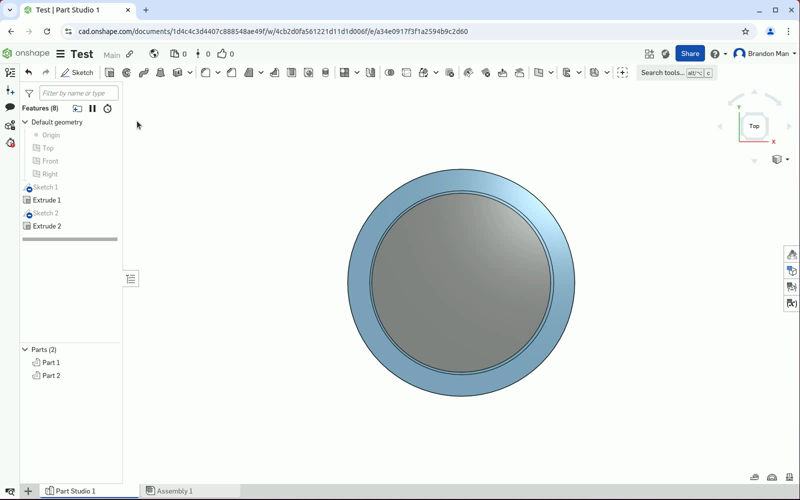
mouse_move(73, 189)
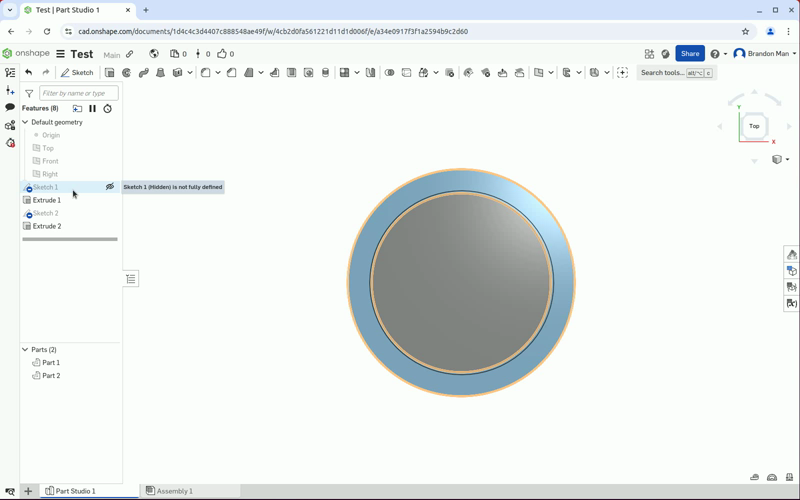
click(73, 189)
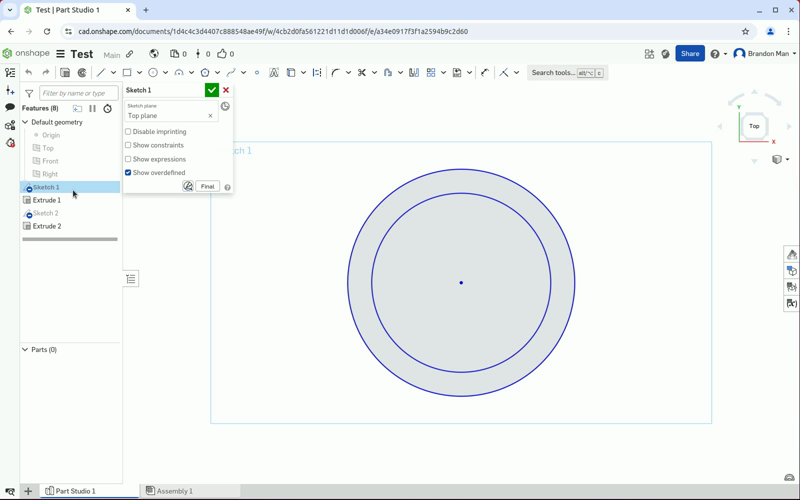
mouse_move(229, 92)
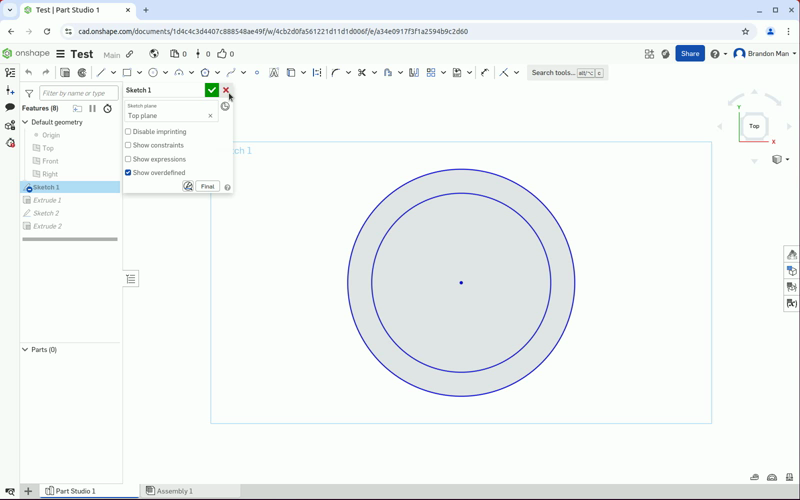
click(229, 92)
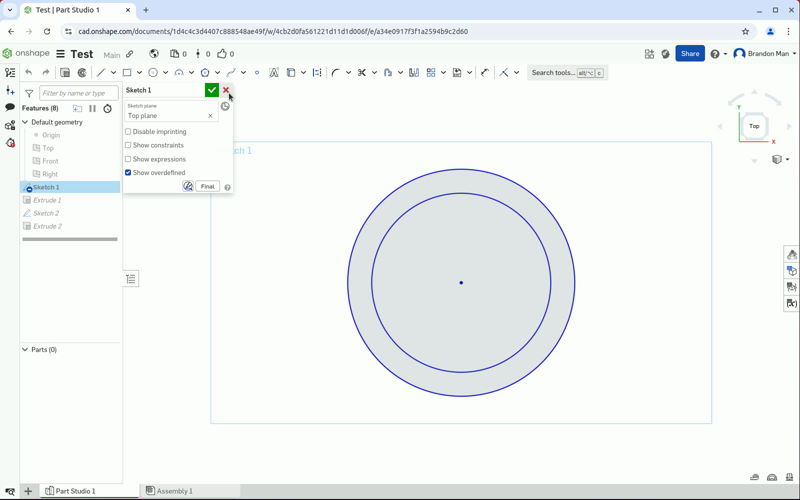
key(shift+s)
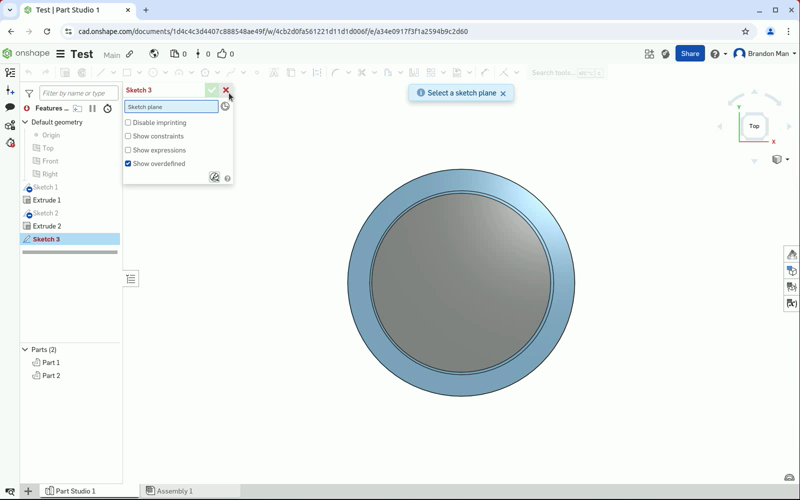
mouse_move(73, 150)
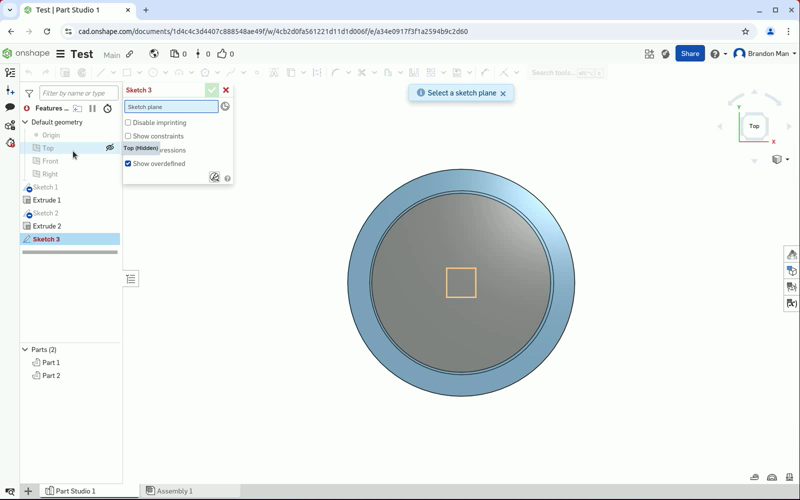
click(73, 150)
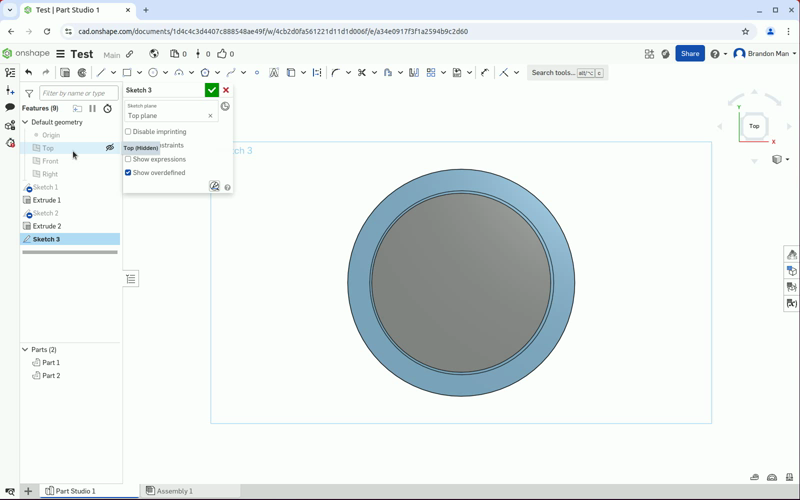
mouse_move(73, 352)
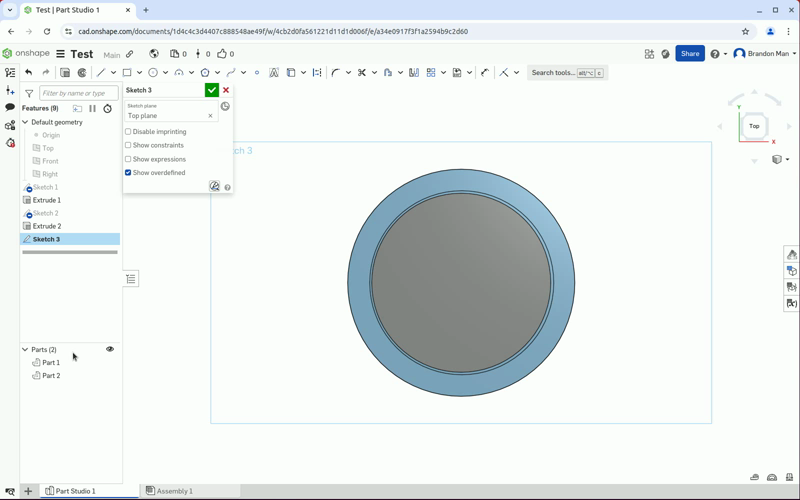
key(y)
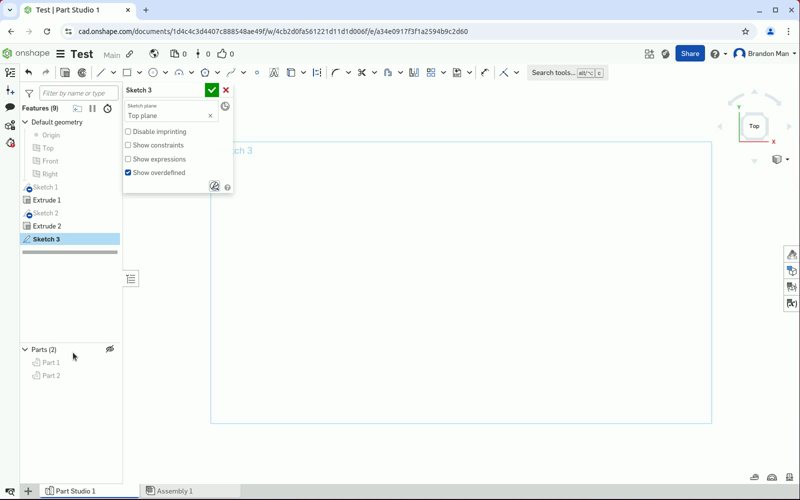
key(c)
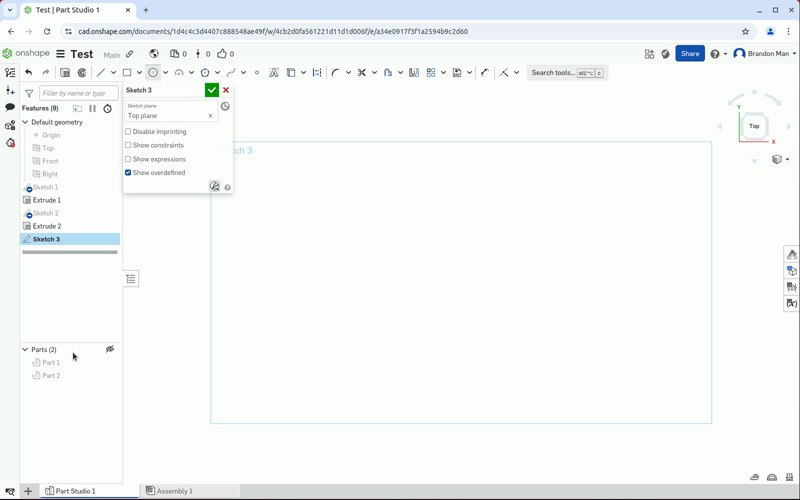
key_down(shift)
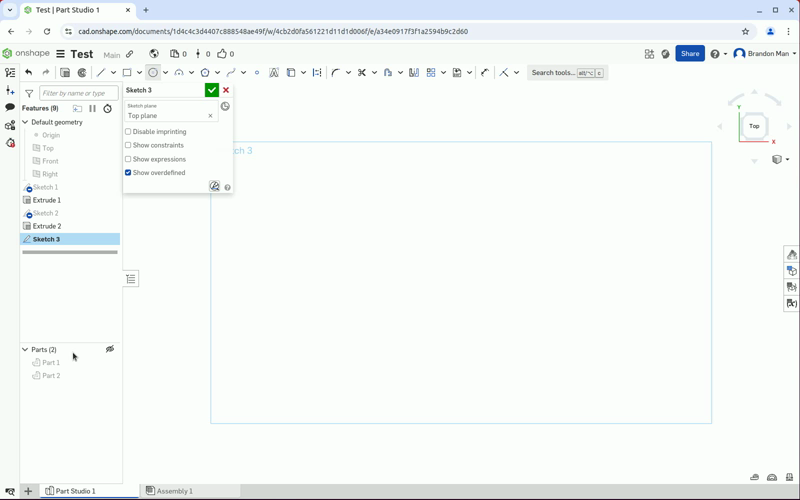
mouse_move(461, 282)
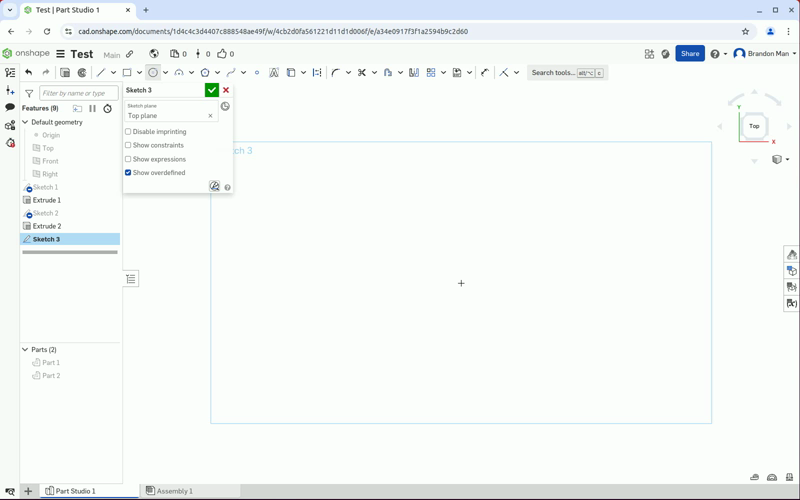
click(461, 282)
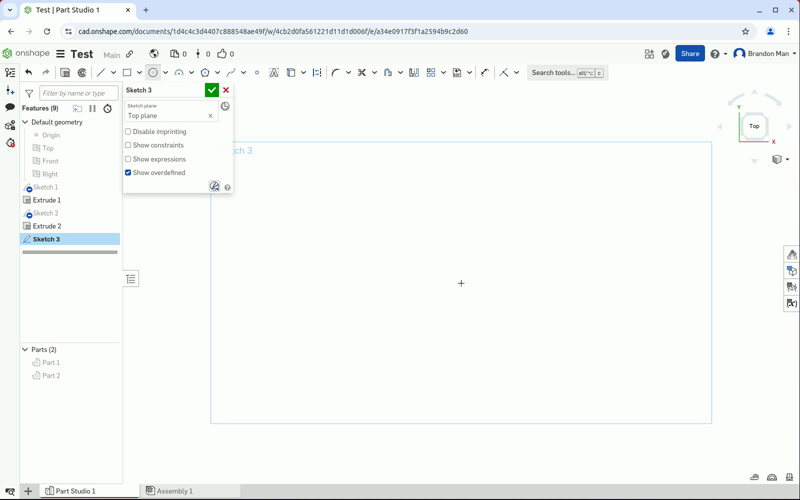
key_up(shift)
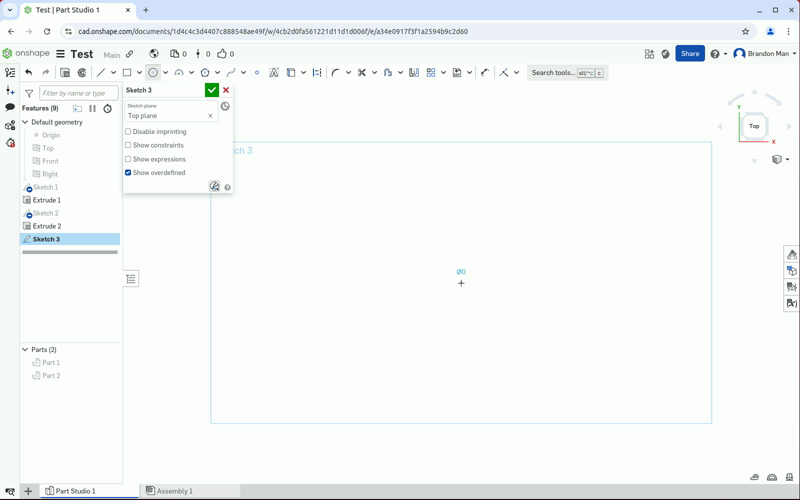
mouse_move(574, 282)
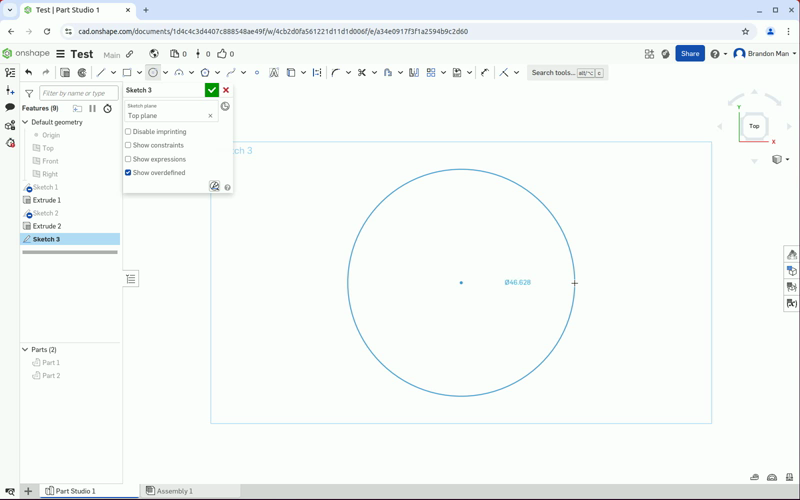
click(574, 282)
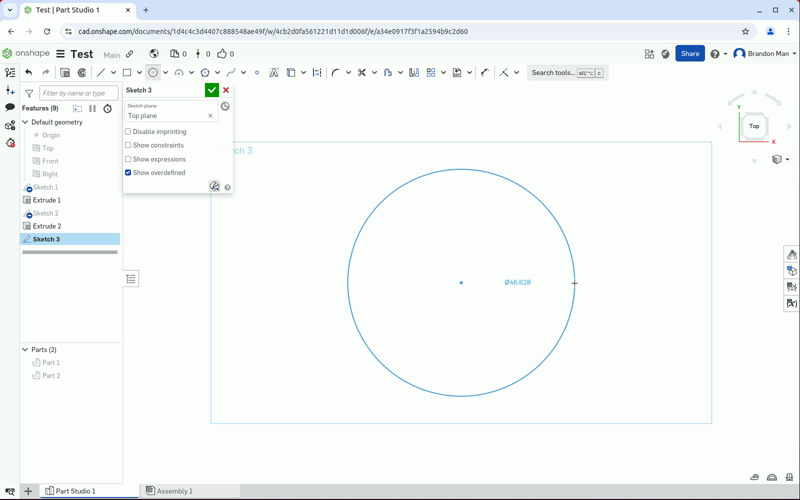
key(esc)
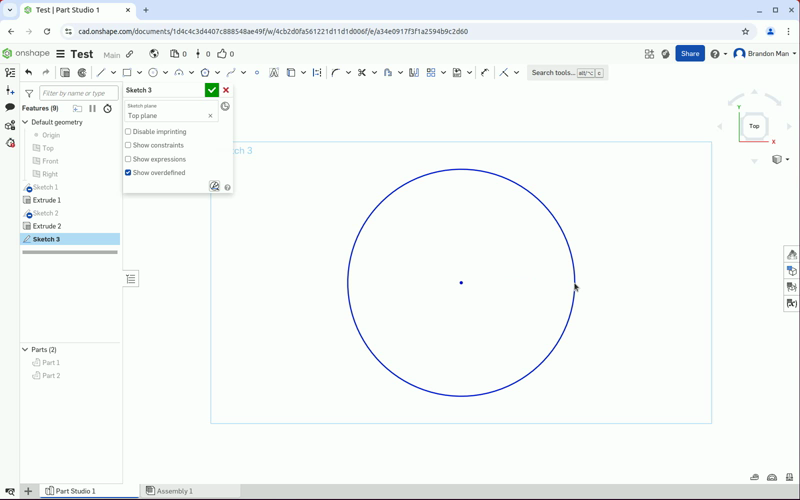
key(c)
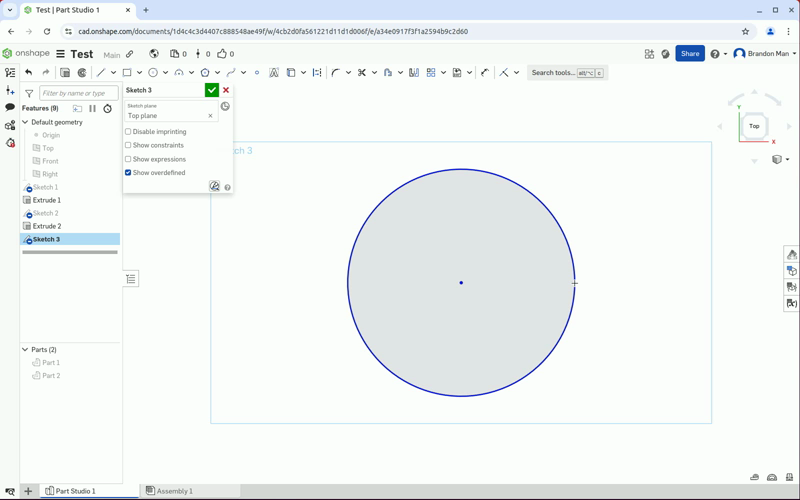
key_down(shift)
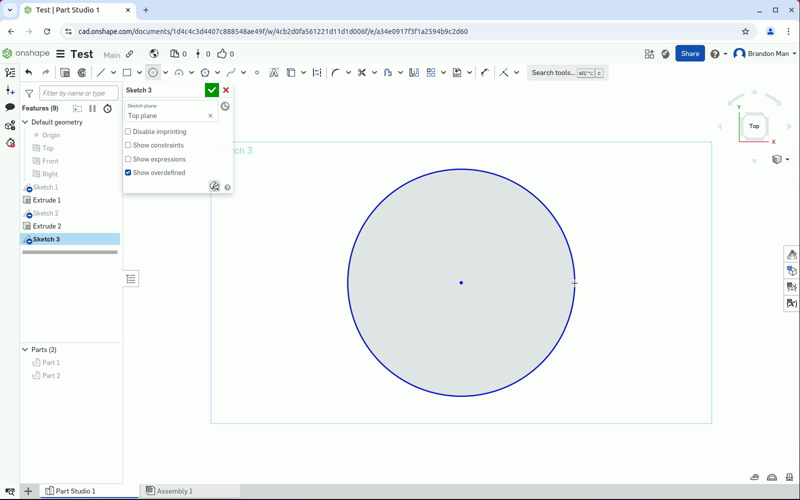
mouse_move(461, 282)
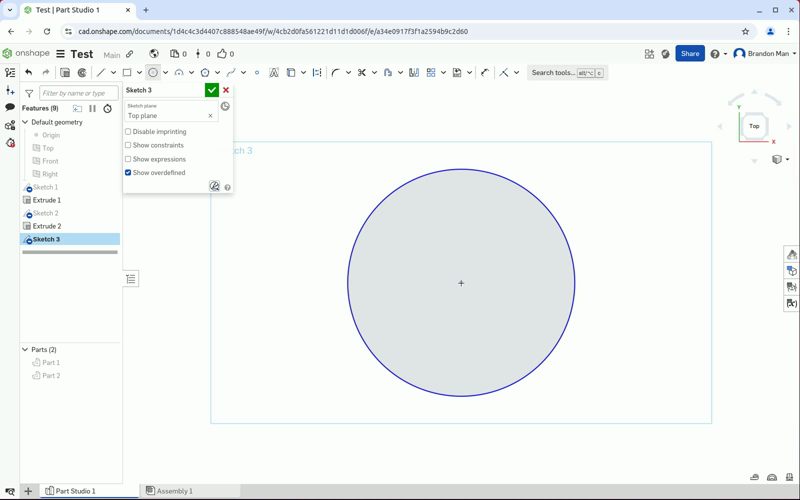
click(461, 282)
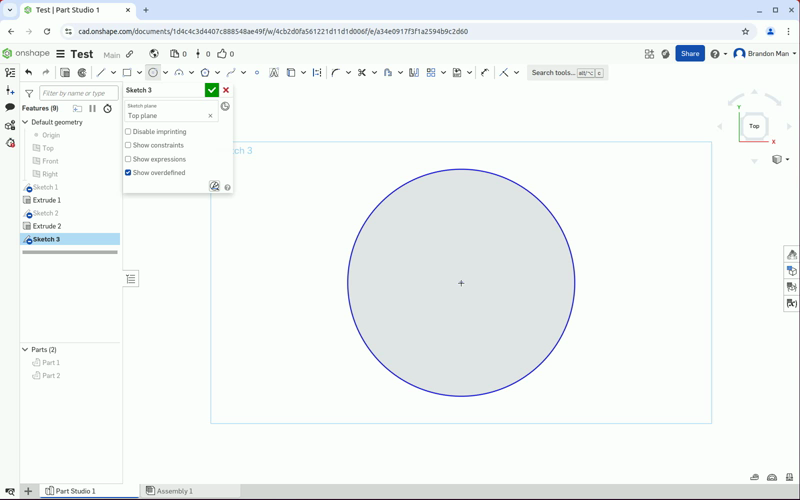
key_up(shift)
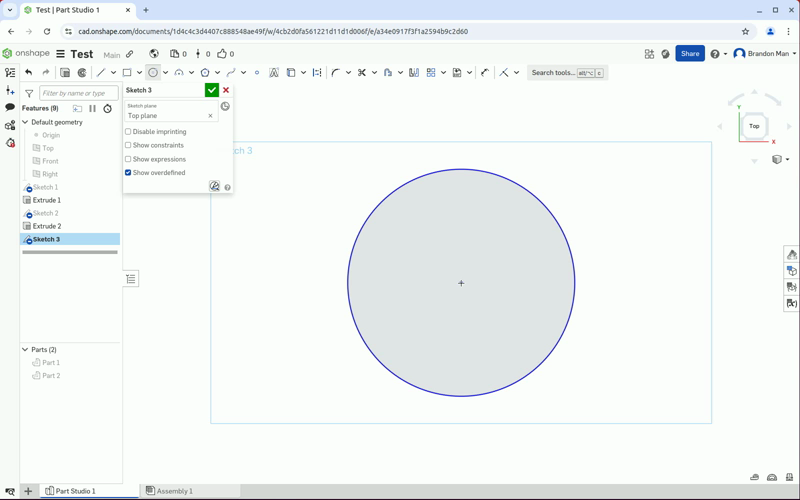
mouse_move(550, 282)
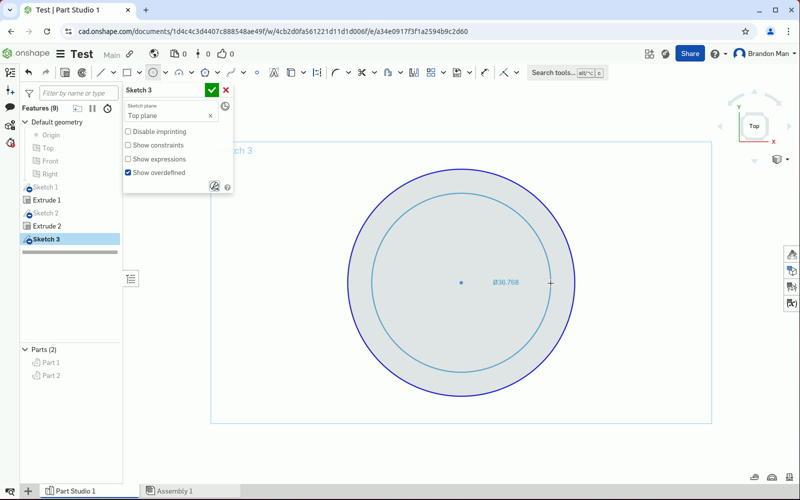
click(550, 282)
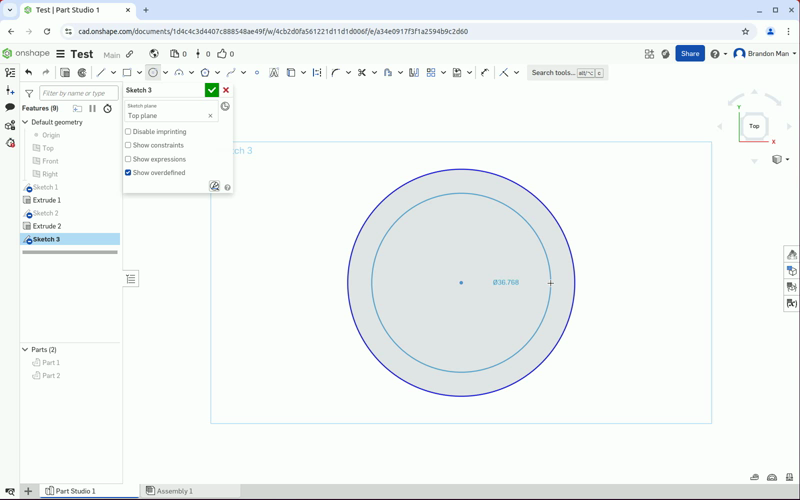
key(esc)
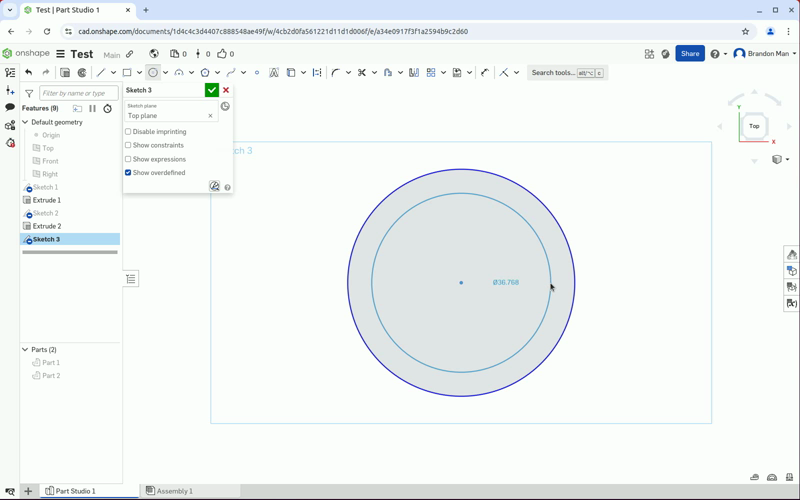
mouse_move(367, 249)
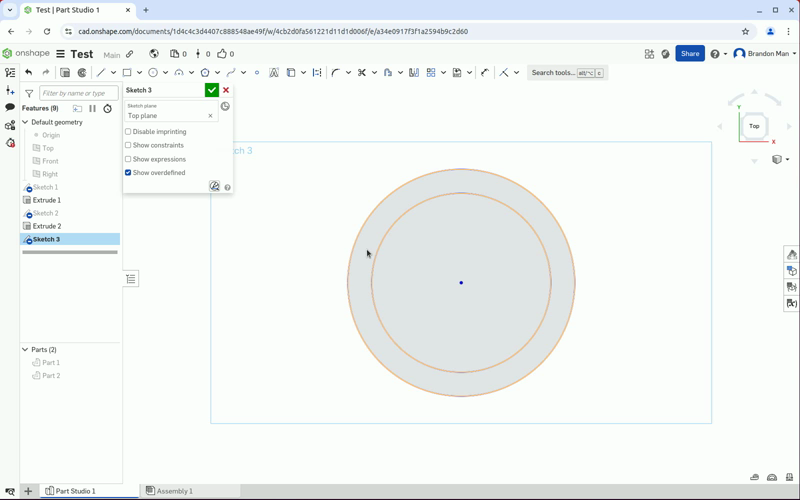
click(367, 249)
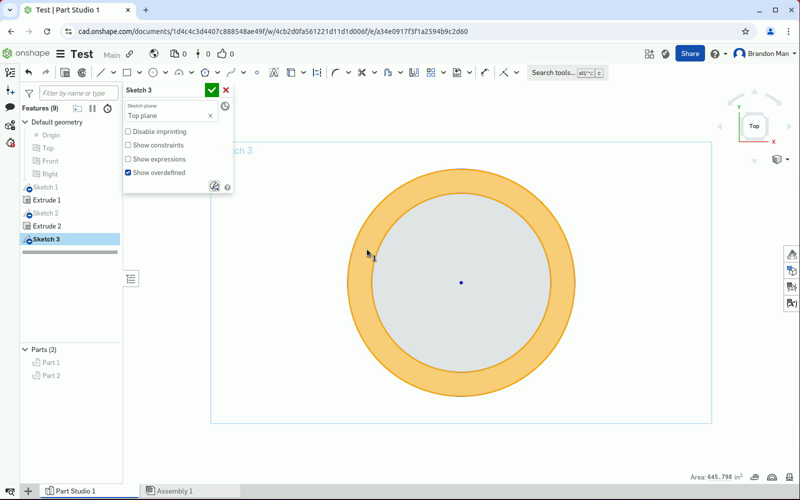
mouse_move(73, 352)
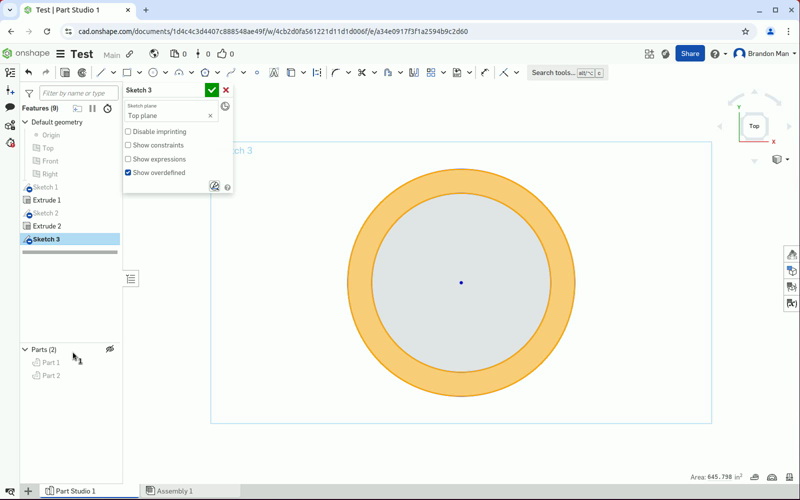
key(shift+y)
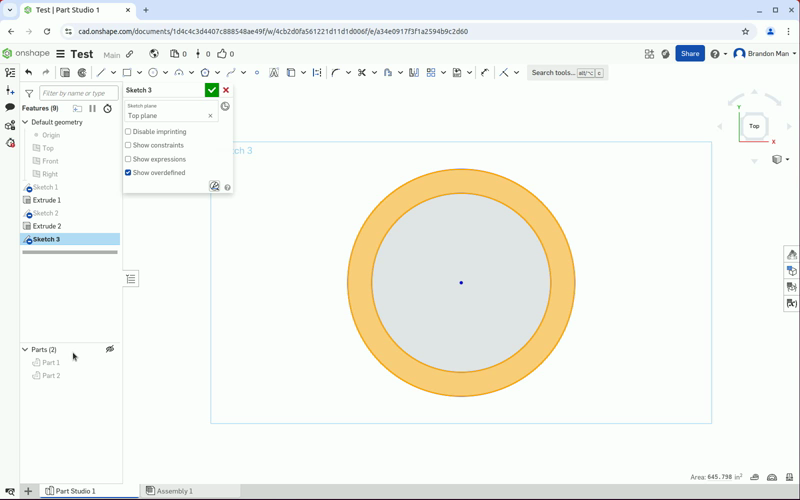
key(shift+e)
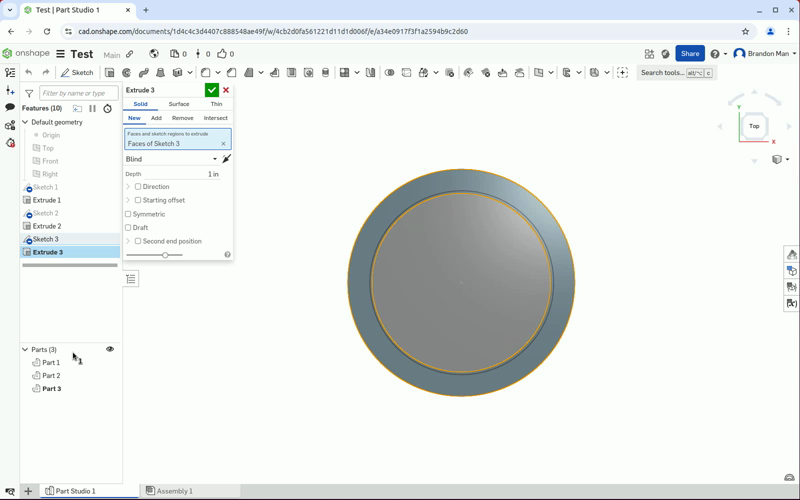
mouse_move(143, 106)
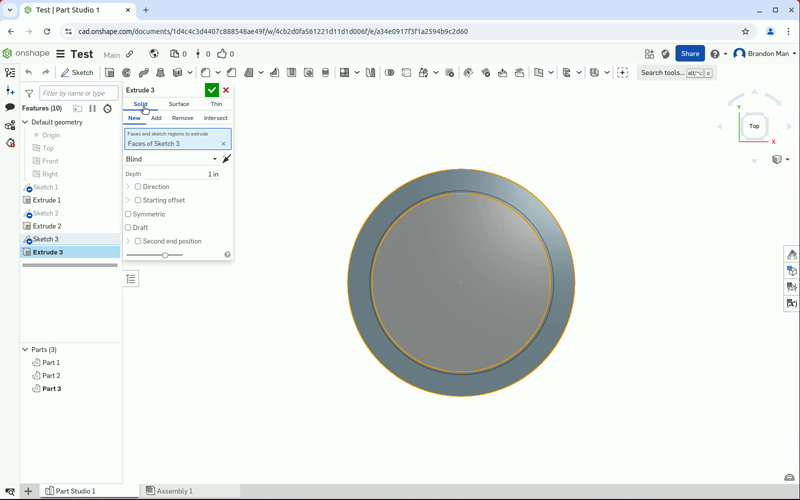
click(143, 106)
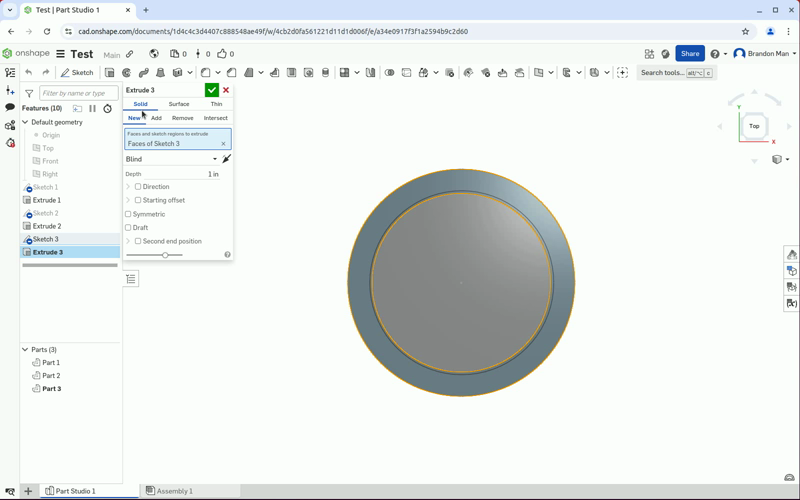
mouse_move(137, 120)
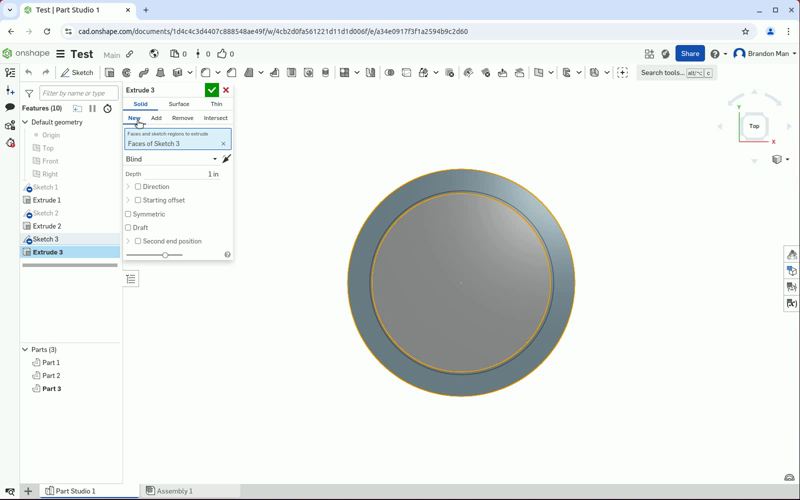
click(137, 120)
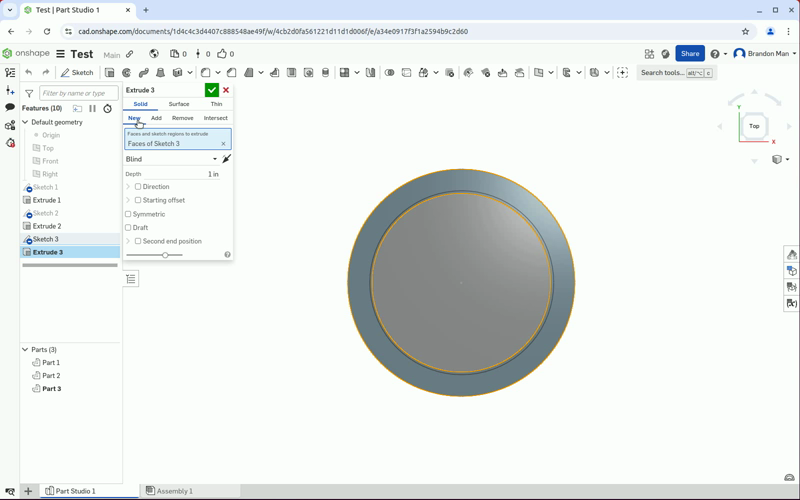
key(tab, 4)
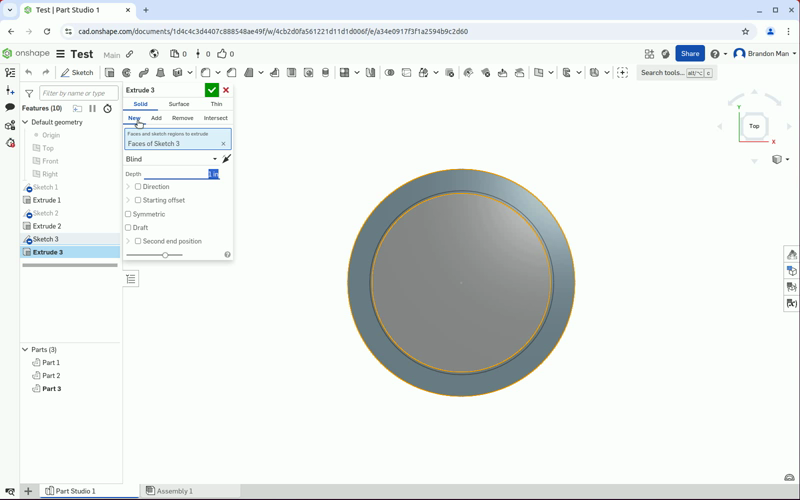
text(18.053)
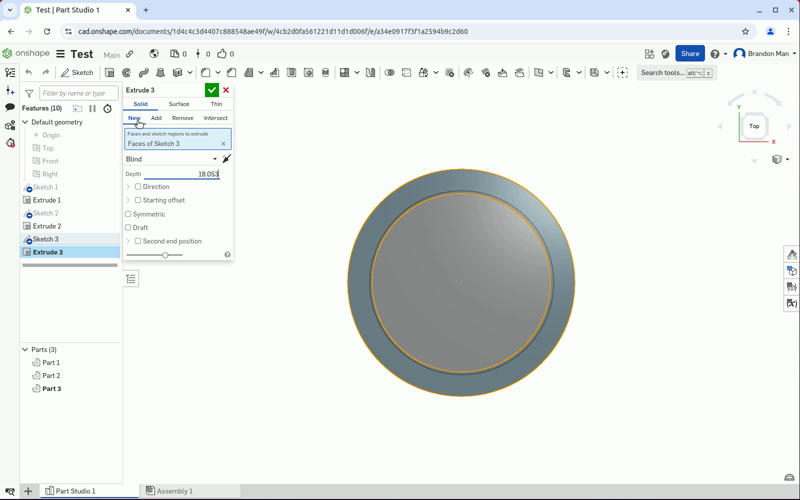
key(enter)
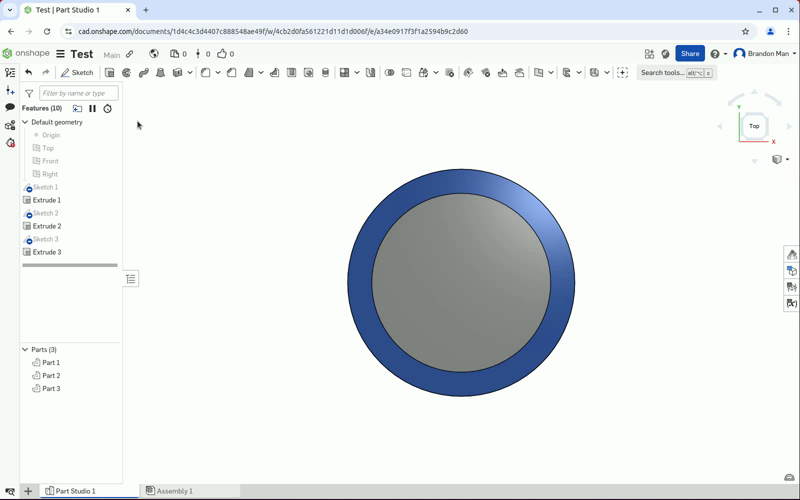
key(shift+h)
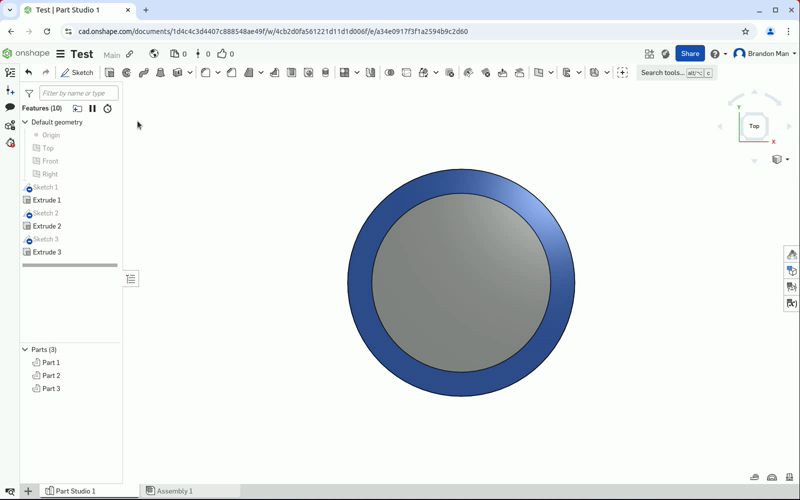
key(shift+h)
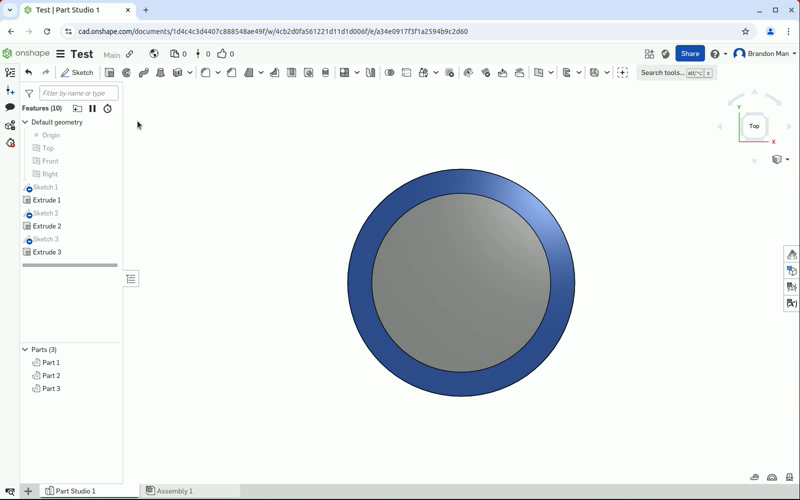
key(shift+7)
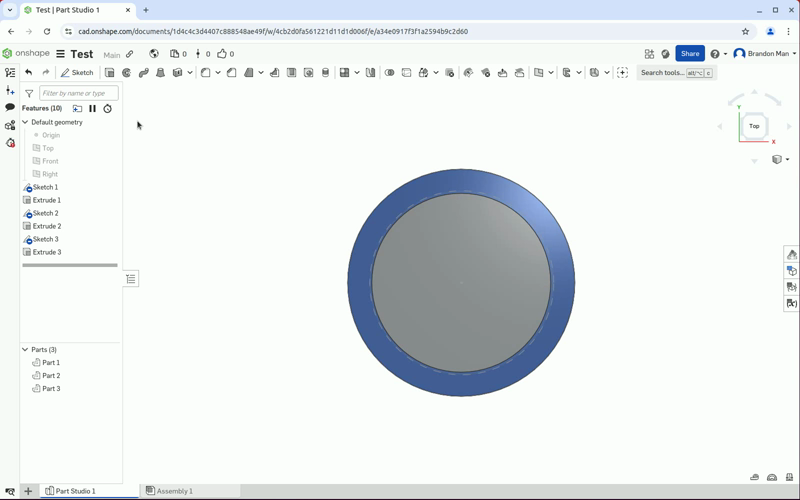
key(up, 3)
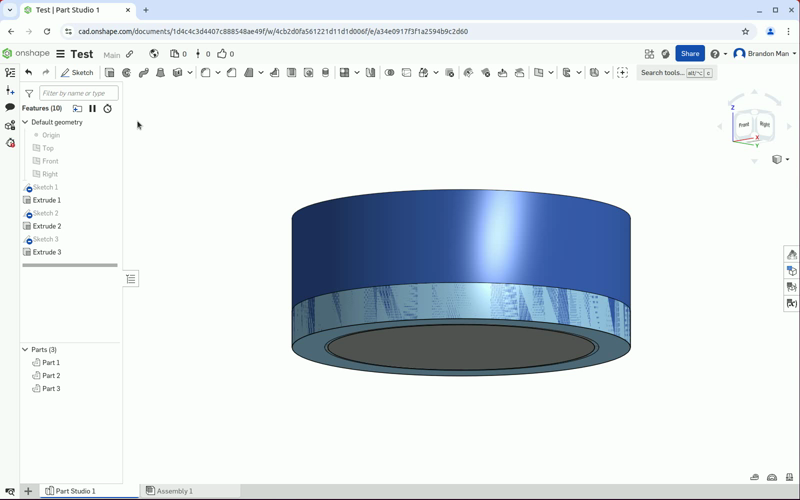
key(left, 3)
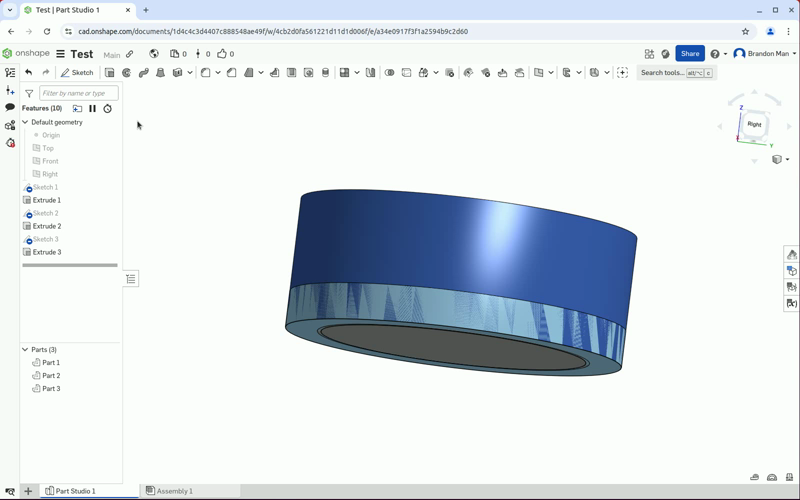
key(right, 3)
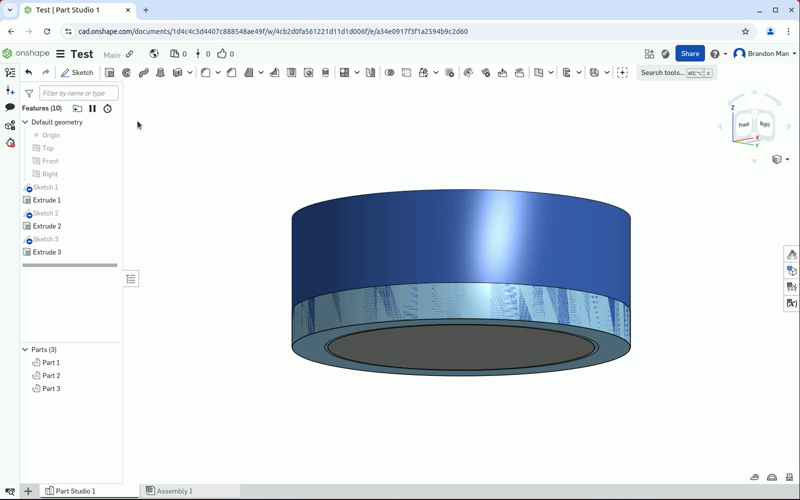
key(down, 3)
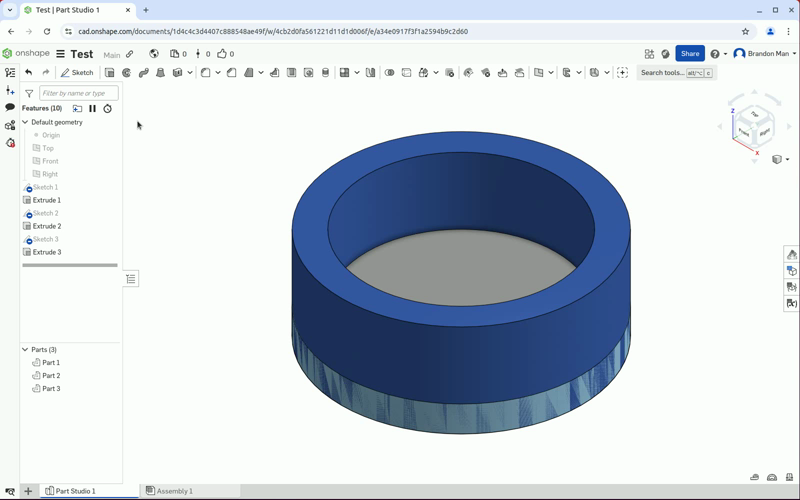
mouse_move(73, 189)
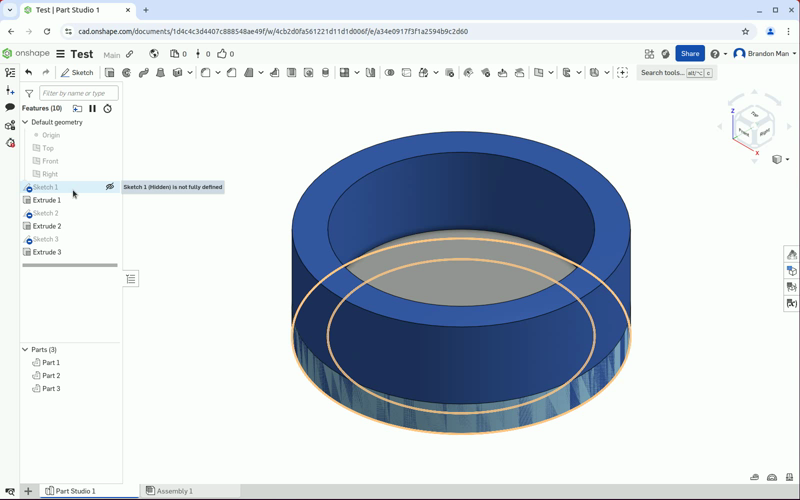
click(73, 189)